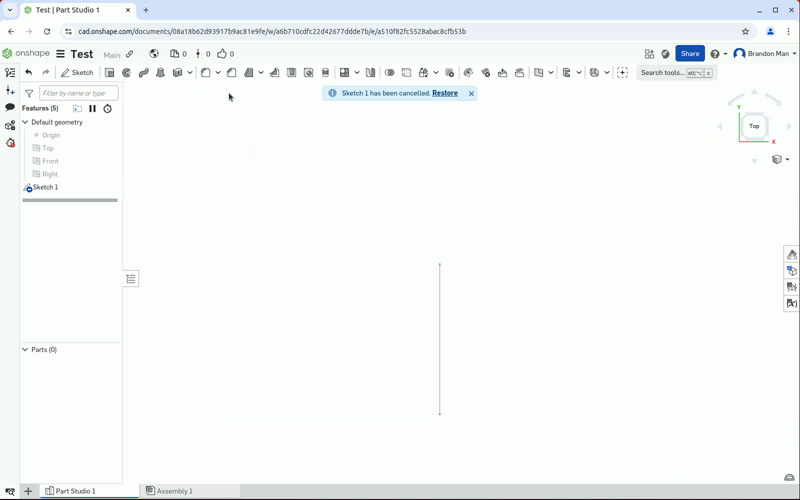
key(shift+h)
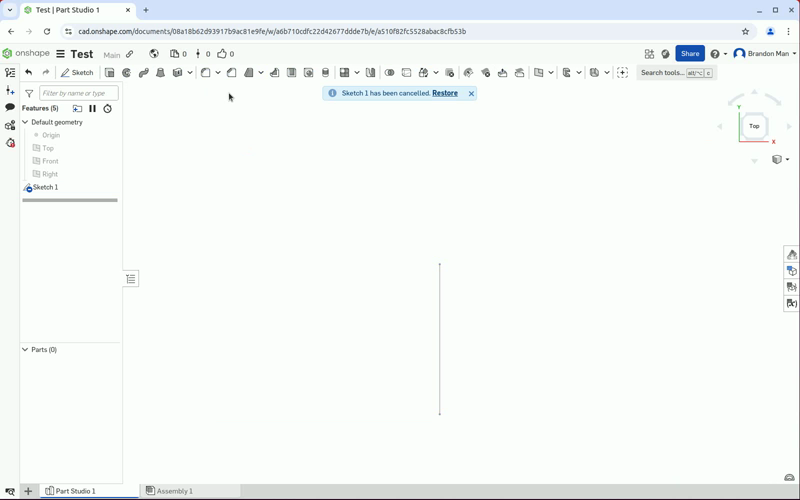
key(shift+s)
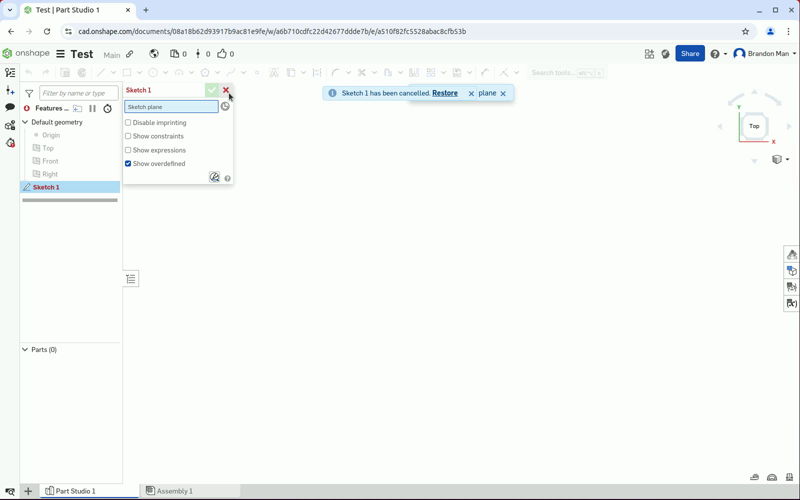
mouse_move(73, 150)
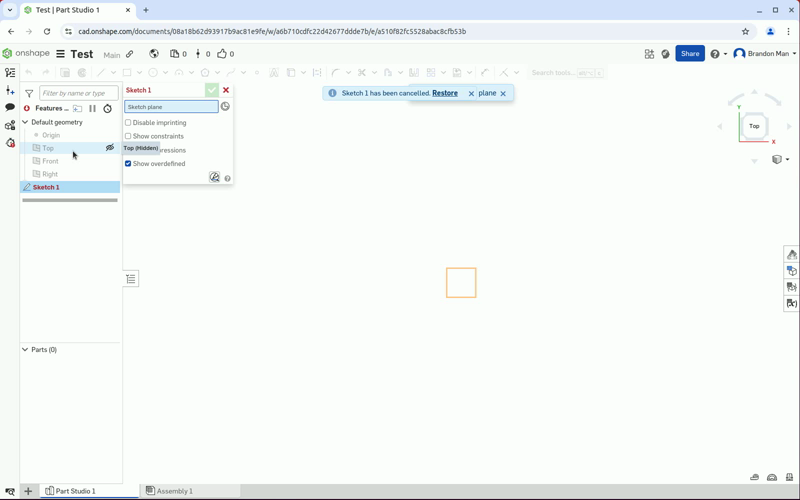
click(73, 150)
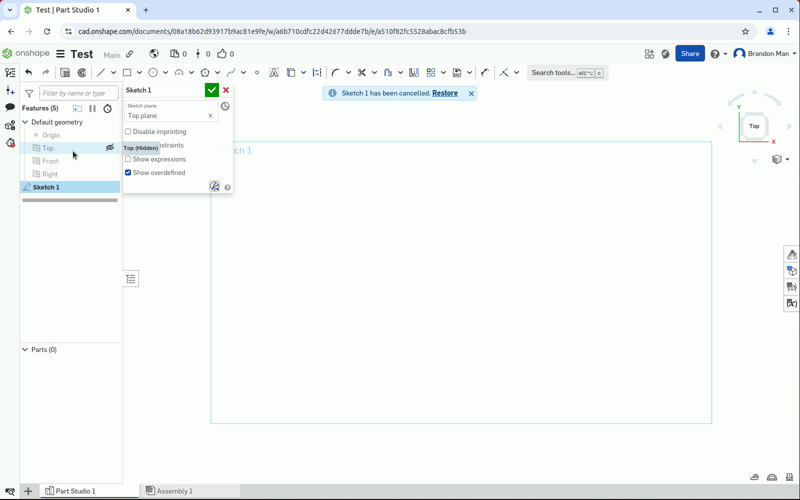
mouse_move(73, 352)
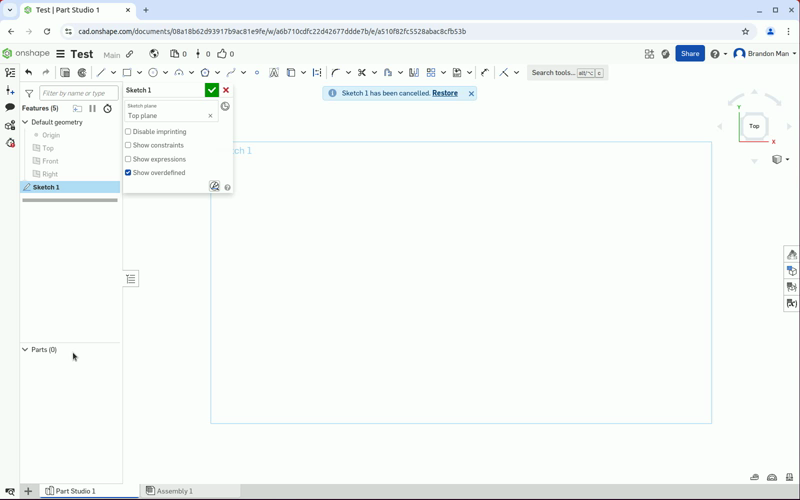
key(y)
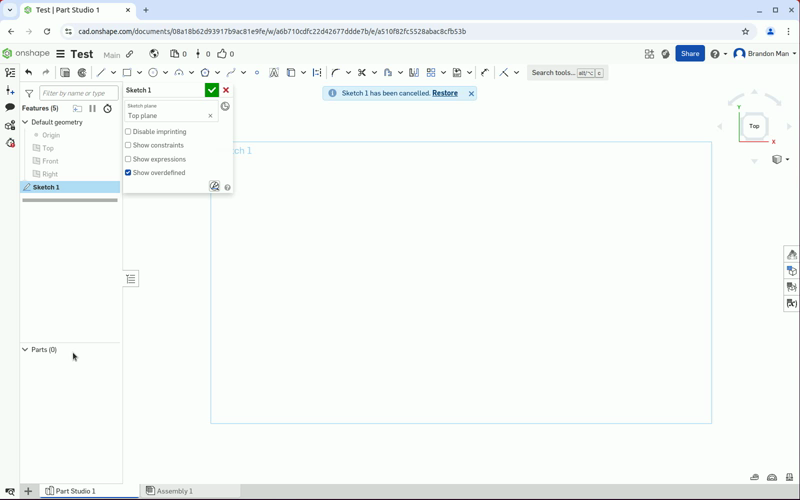
key(l)
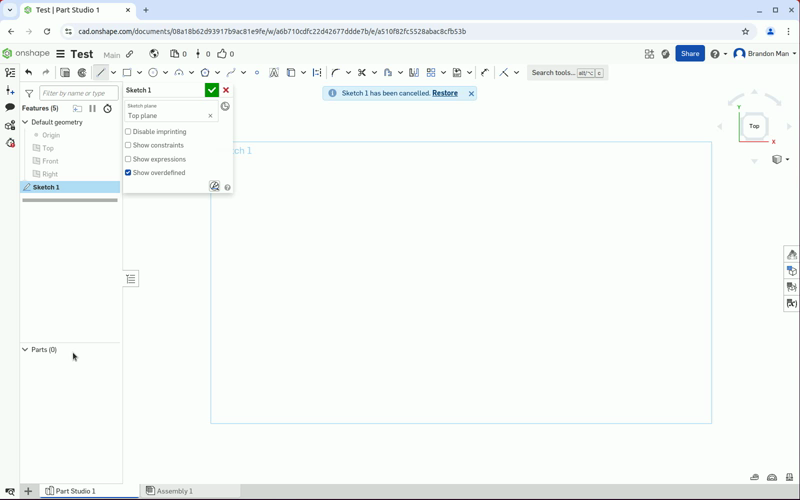
key_down(shift)
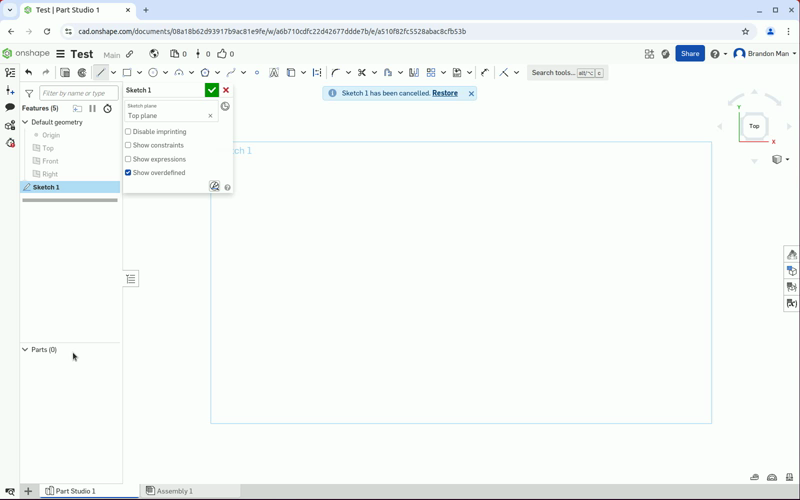
mouse_move(348, 346)
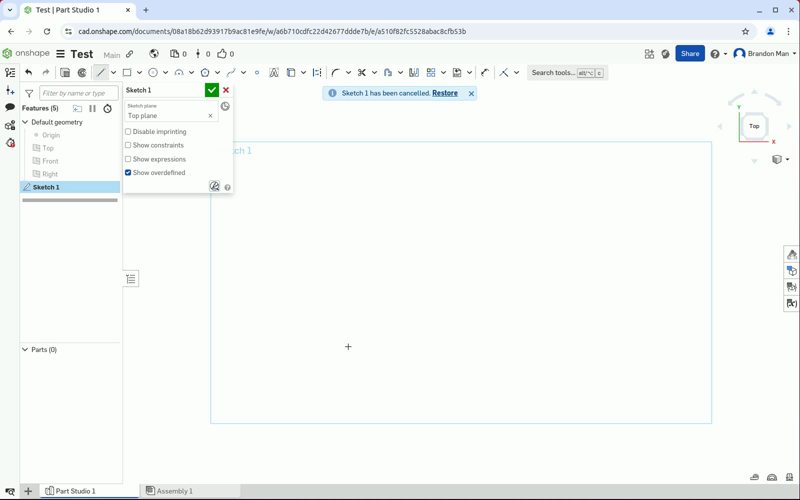
click(348, 346)
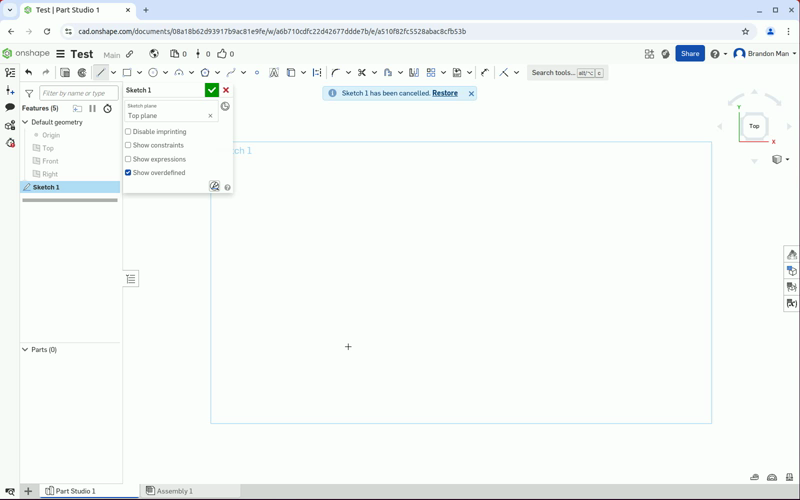
key_up(shift)
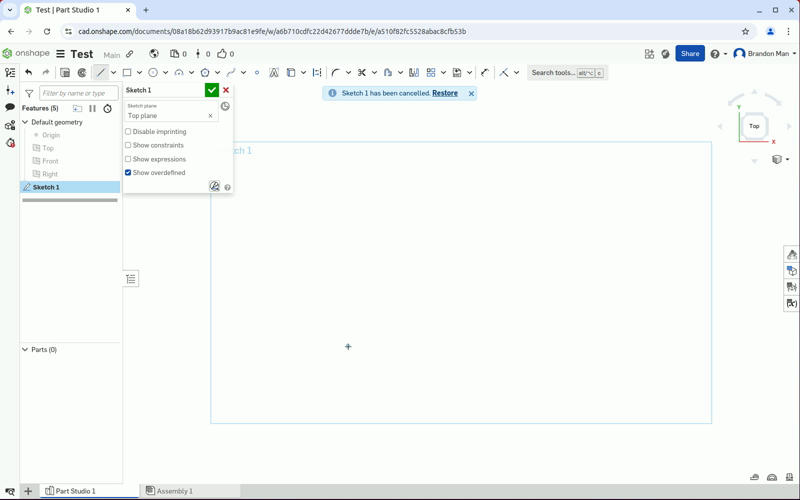
key_down(shift)
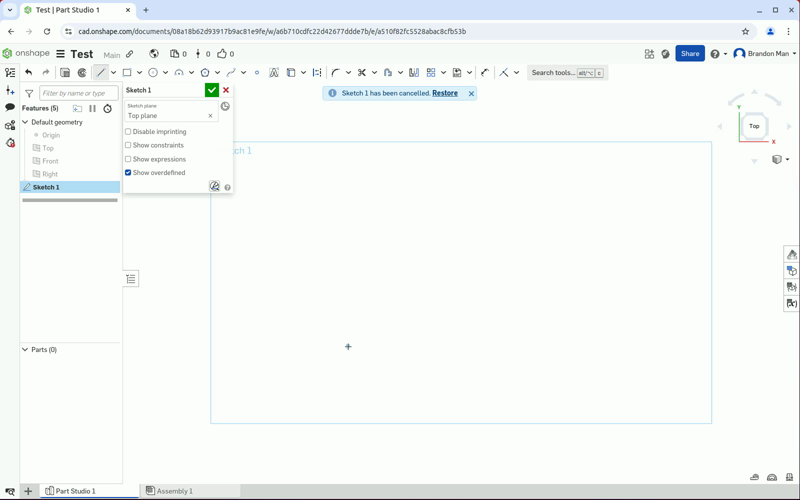
mouse_move(572, 346)
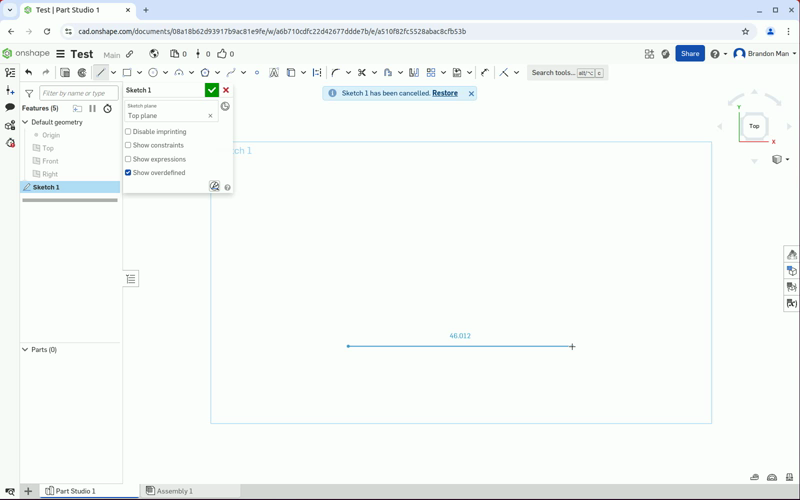
click(572, 346)
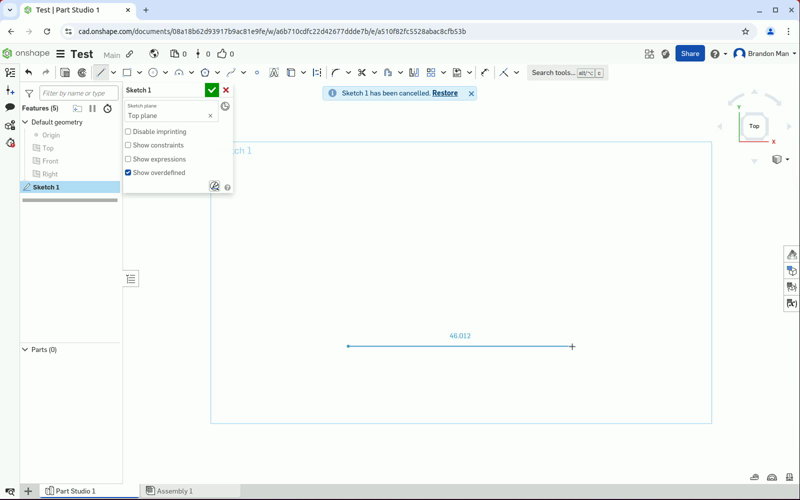
key_up(shift)
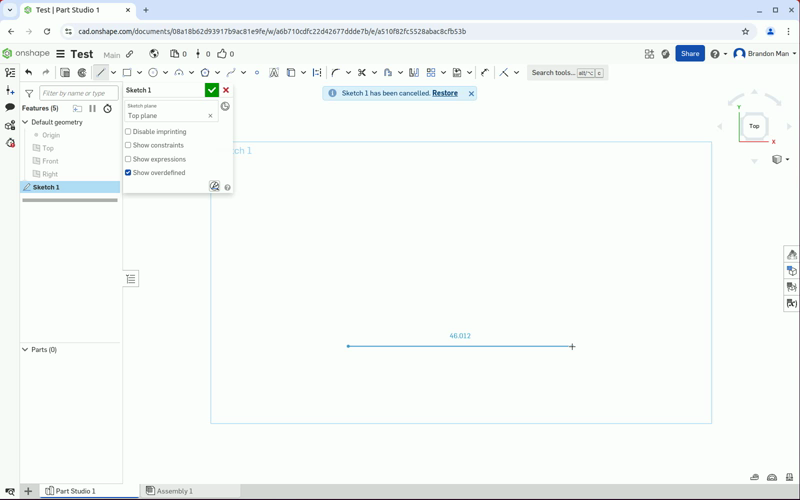
key_down(shift)
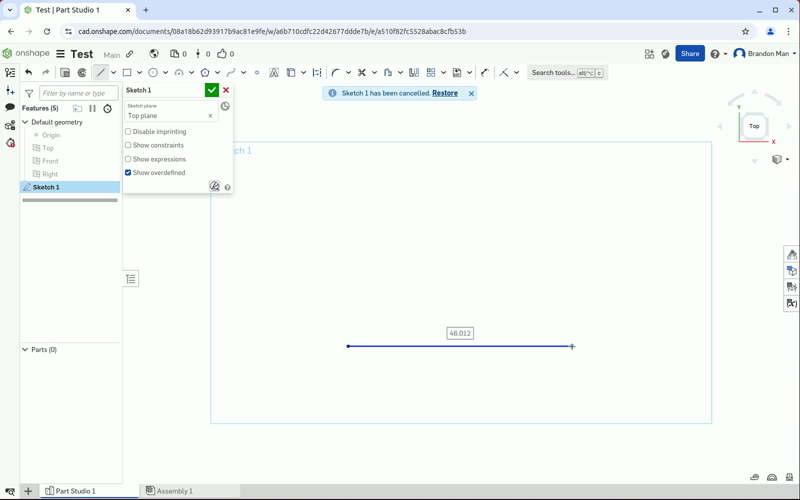
mouse_move(572, 221)
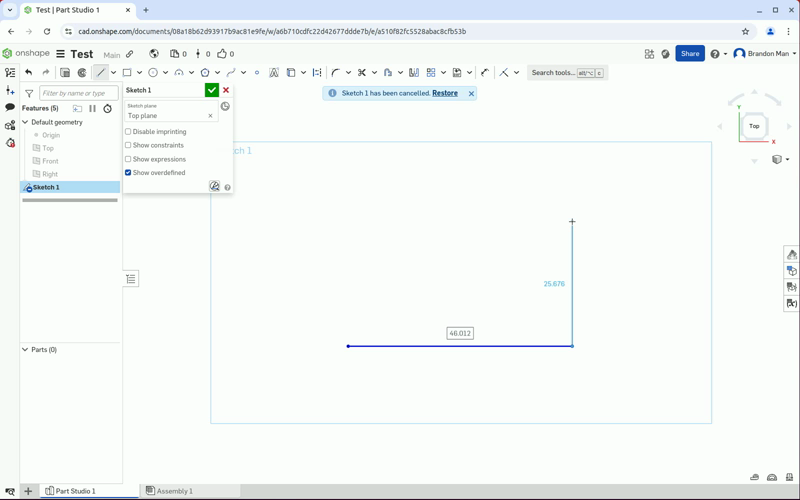
click(572, 221)
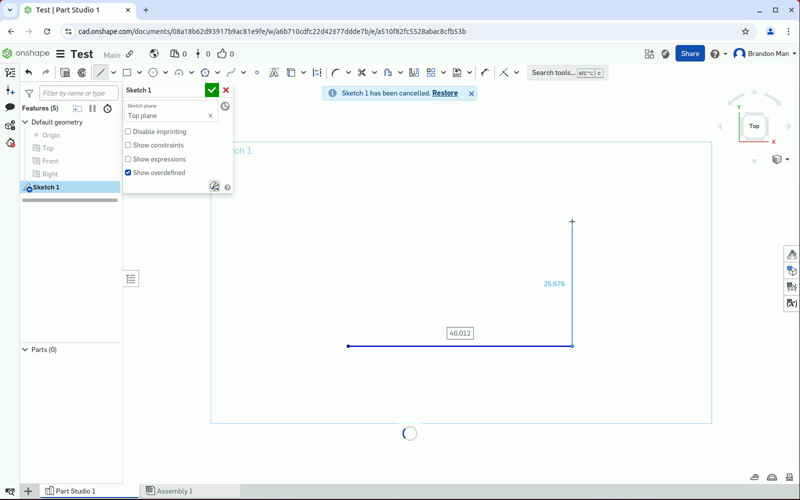
key_up(shift)
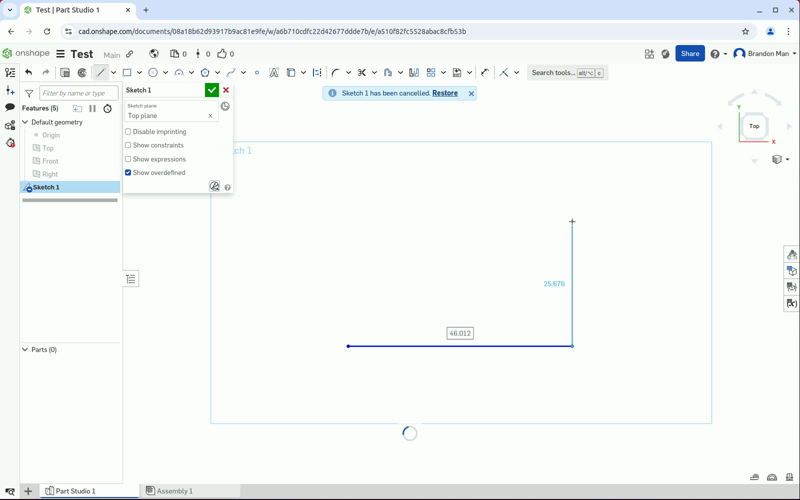
key_down(shift)
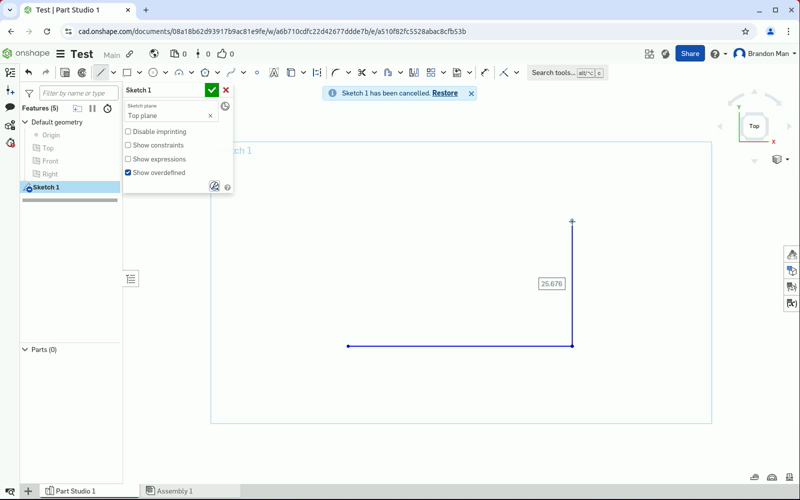
mouse_move(348, 221)
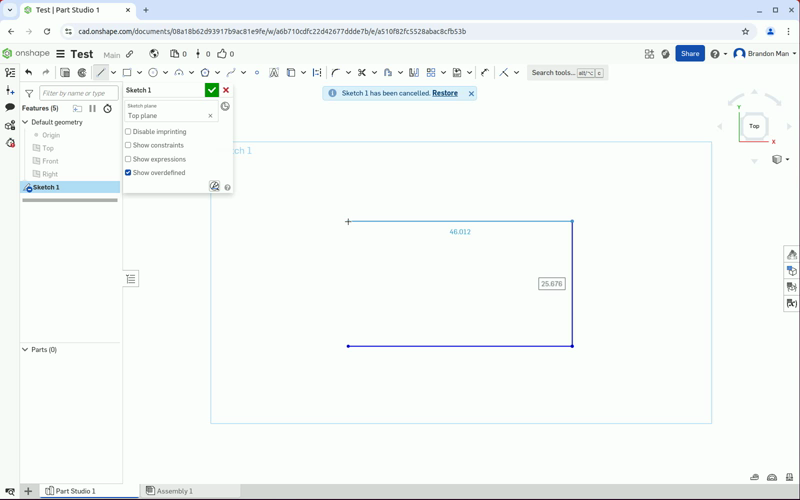
click(348, 221)
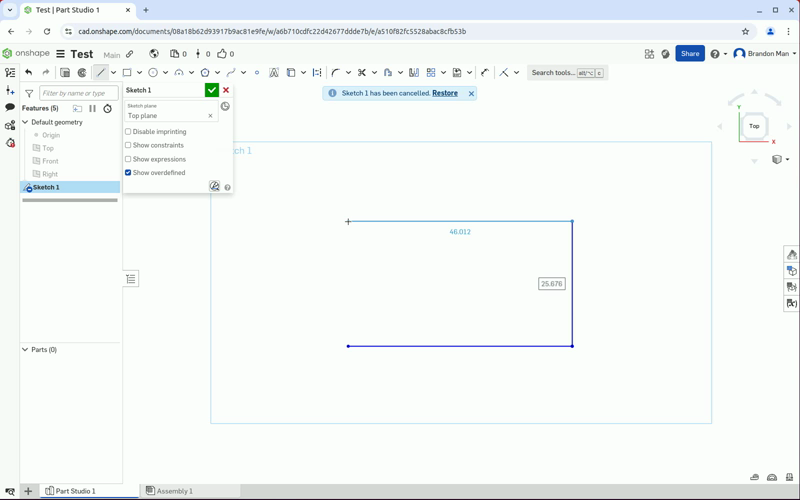
key_up(shift)
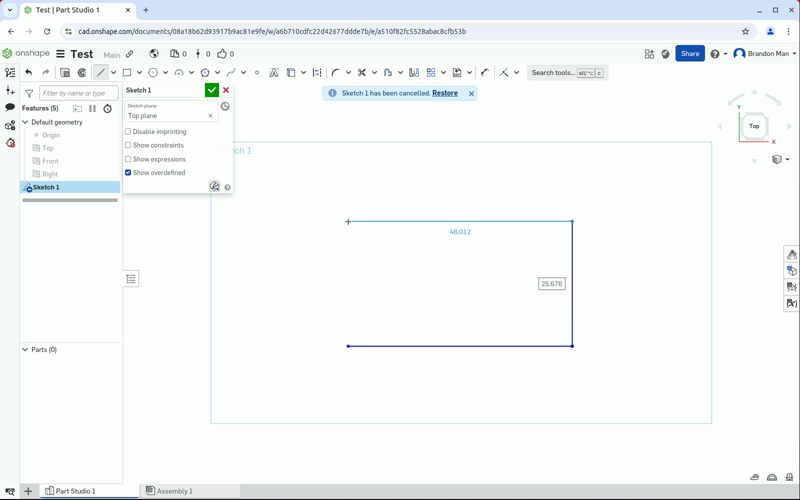
key_down(shift)
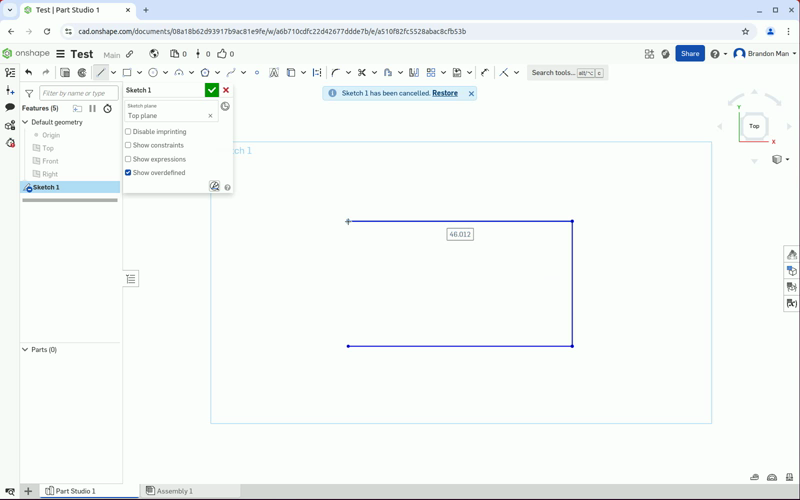
mouse_move(378, 221)
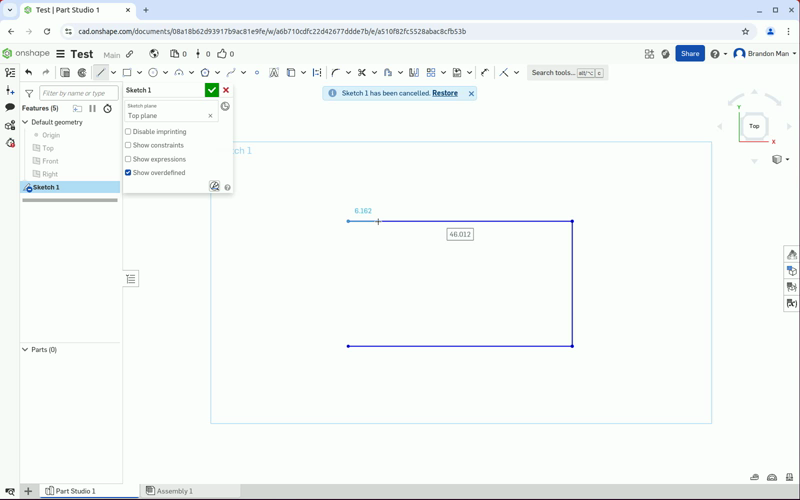
mouse_move(348, 270)
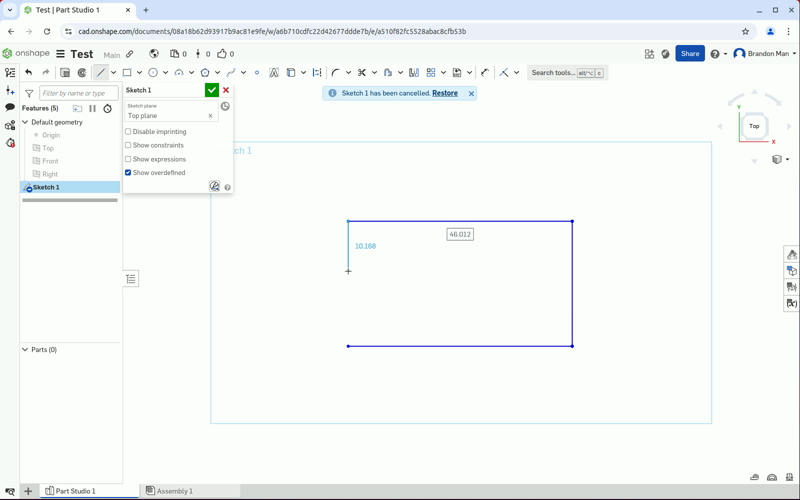
click(348, 270)
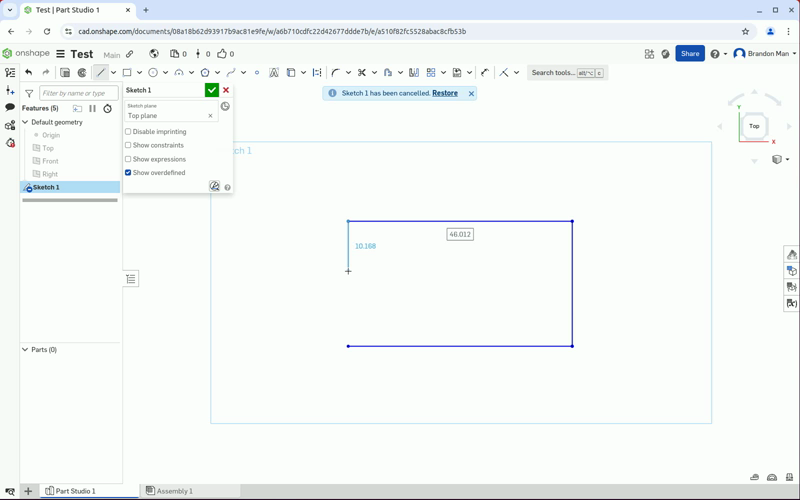
key_up(shift)
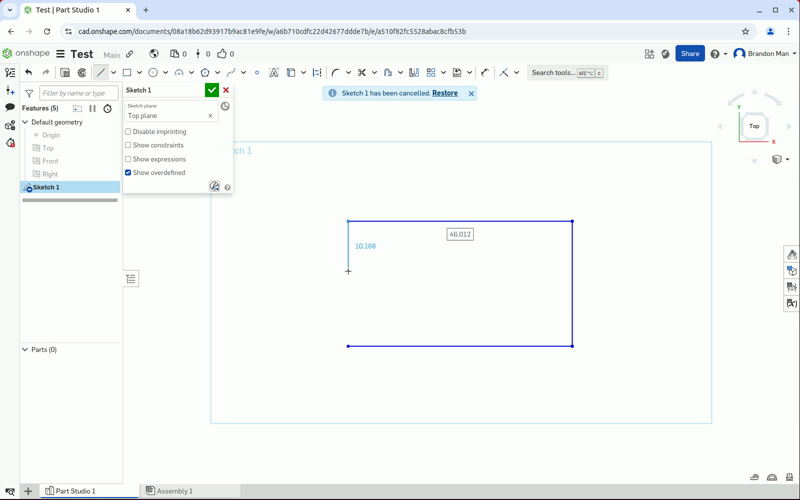
key_down(shift)
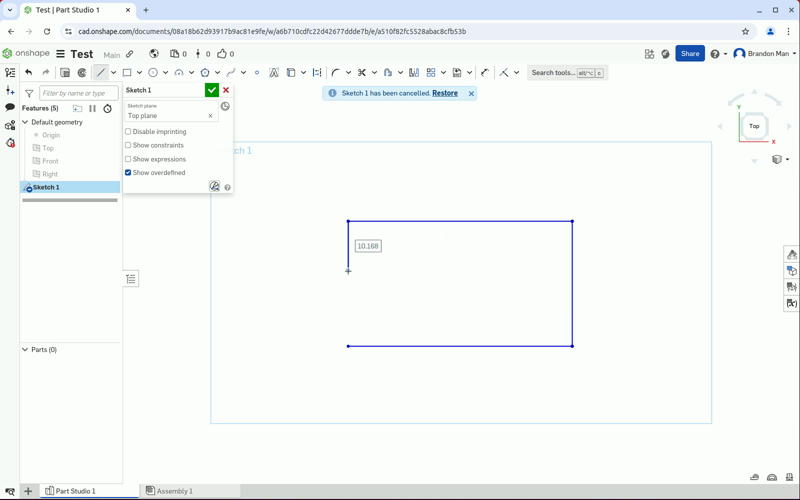
mouse_move(421, 270)
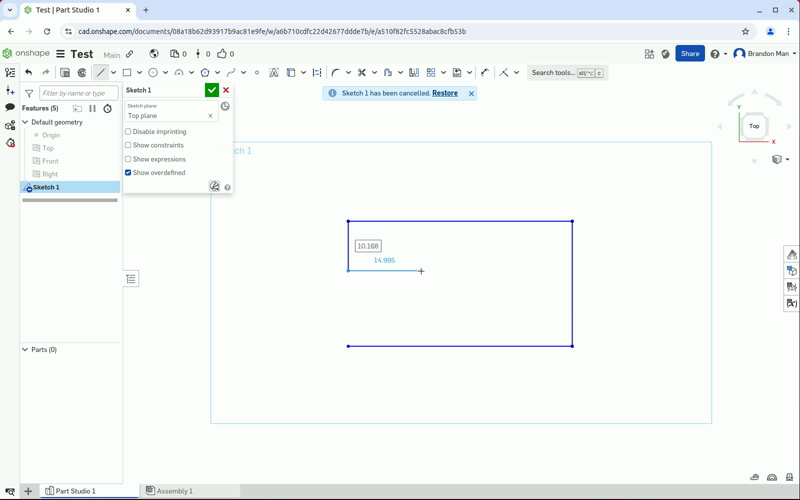
click(421, 270)
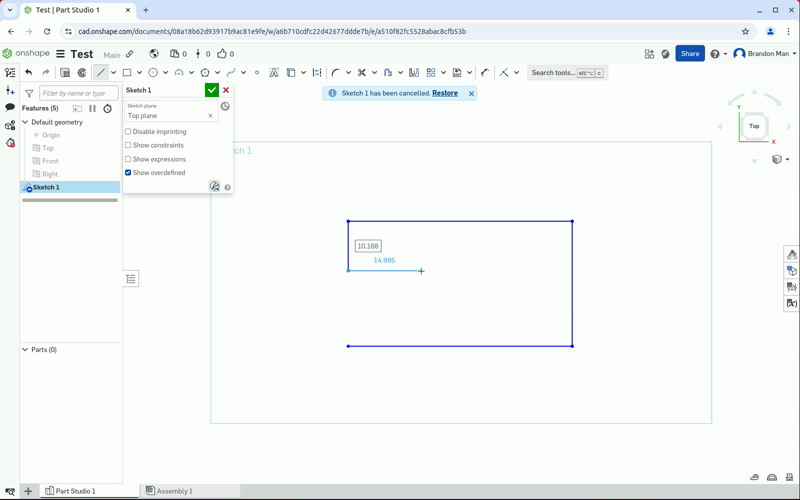
key_up(shift)
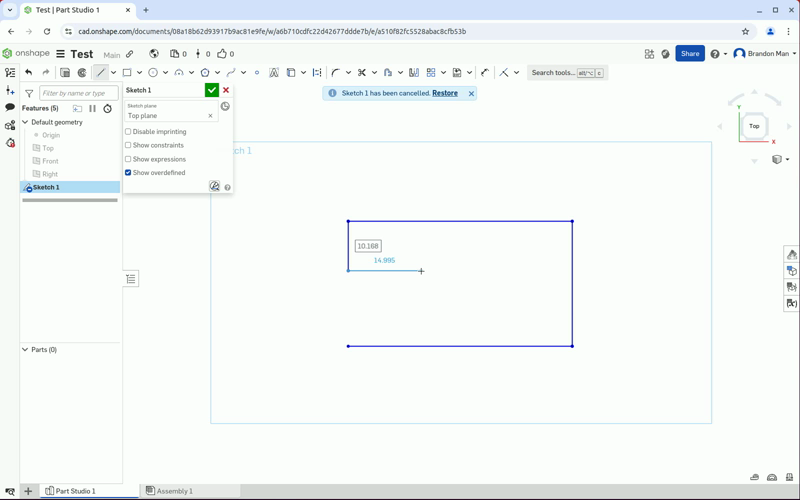
key_down(shift)
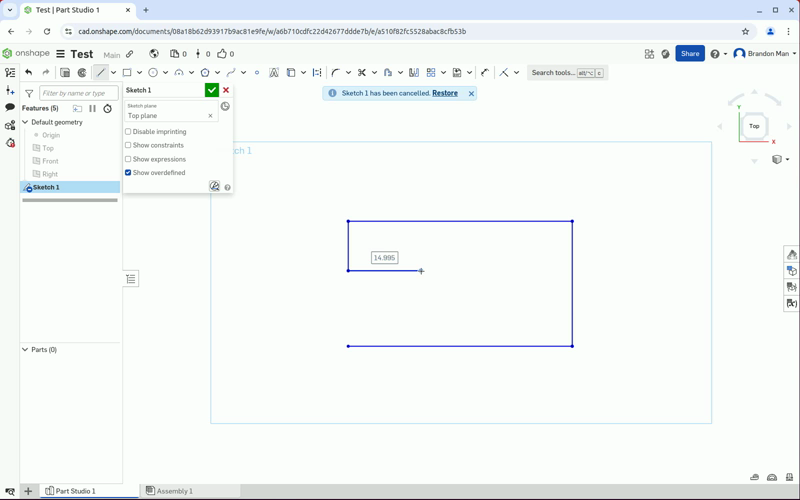
mouse_move(451, 270)
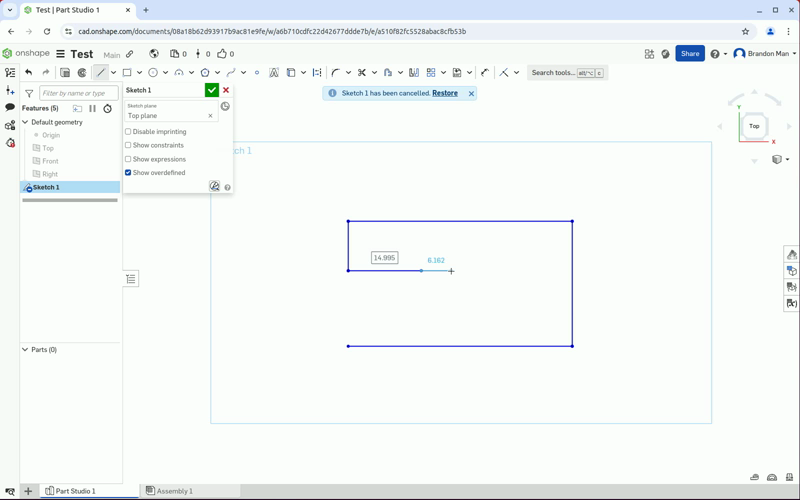
mouse_move(421, 296)
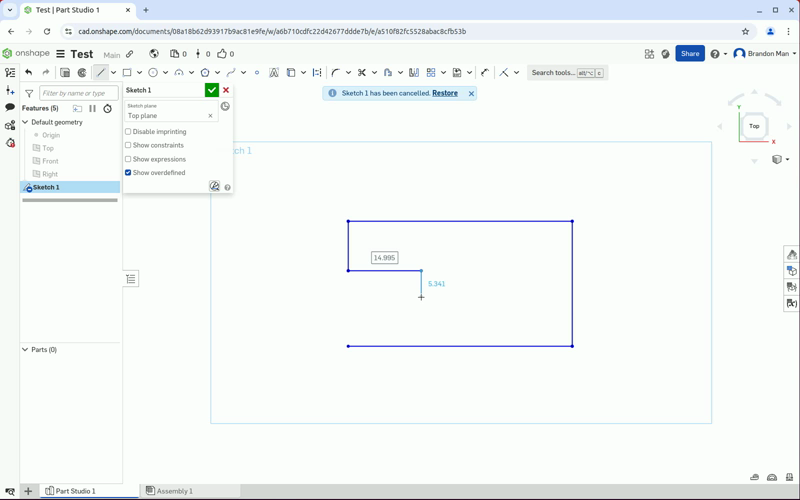
click(421, 296)
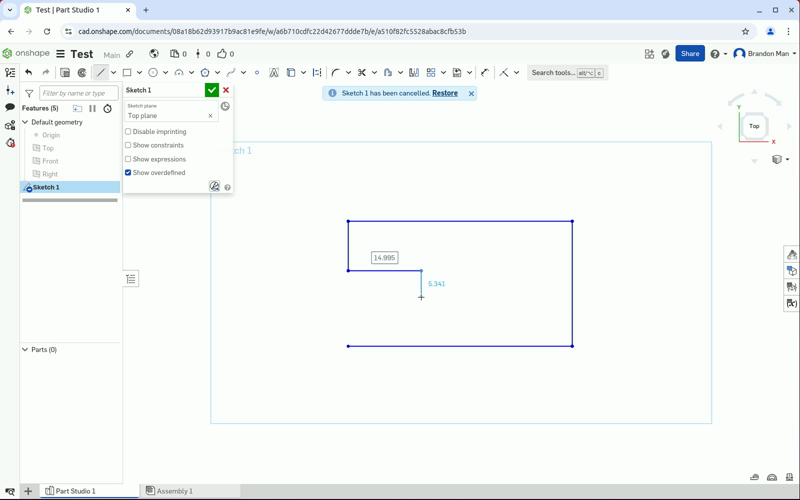
key_up(shift)
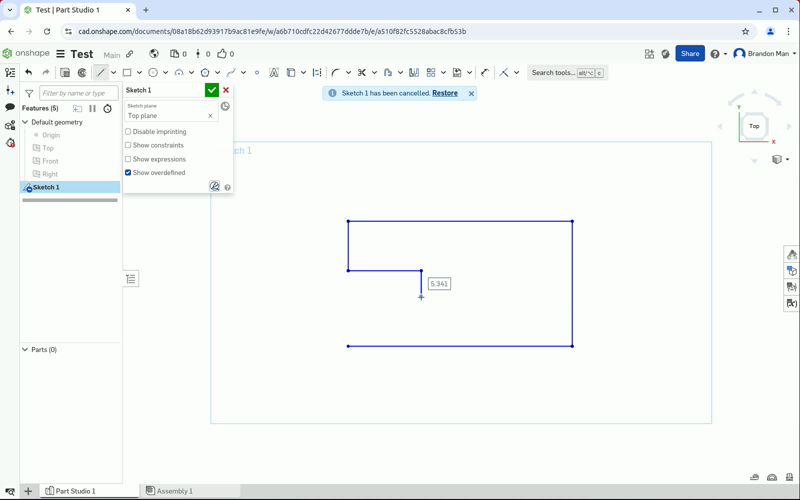
key_down(shift)
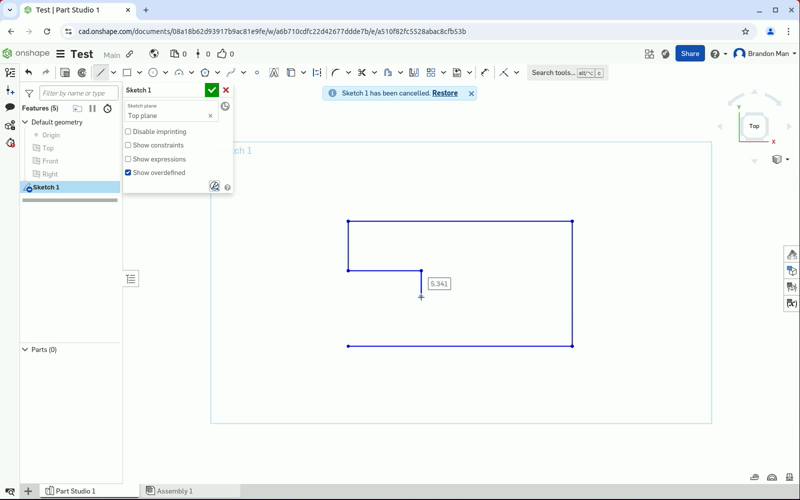
mouse_move(348, 296)
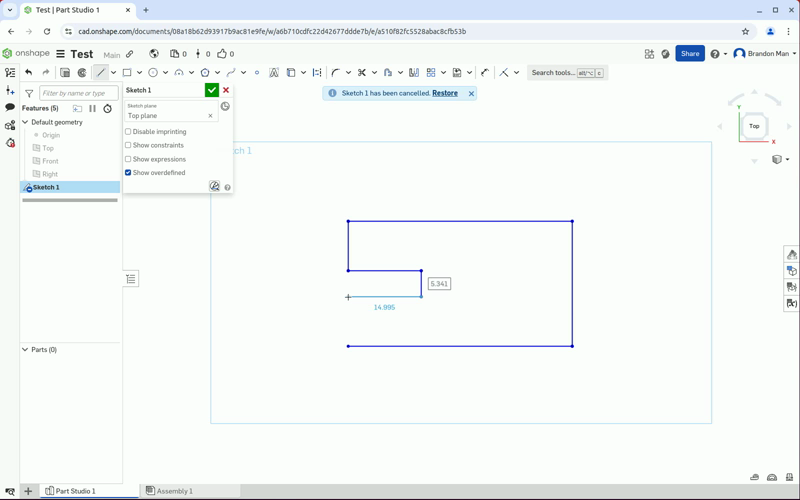
click(348, 296)
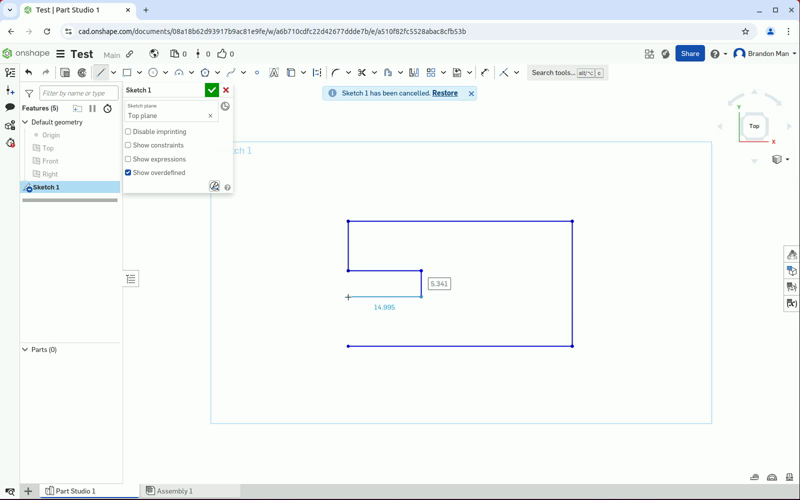
key_up(shift)
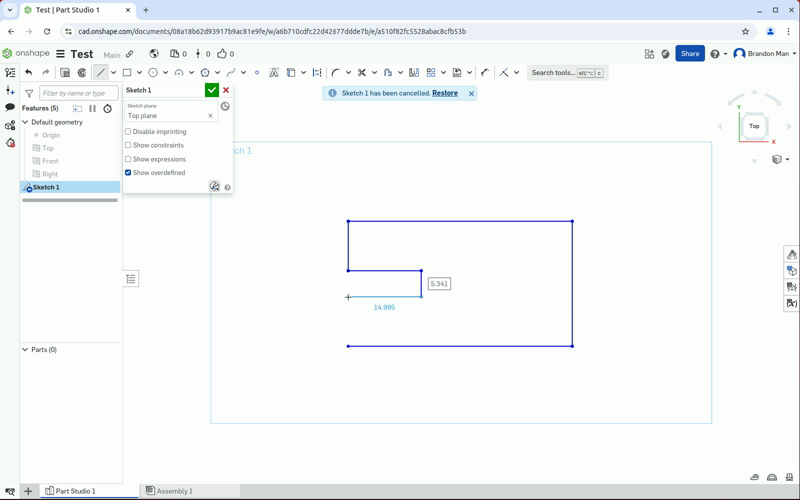
mouse_move(378, 296)
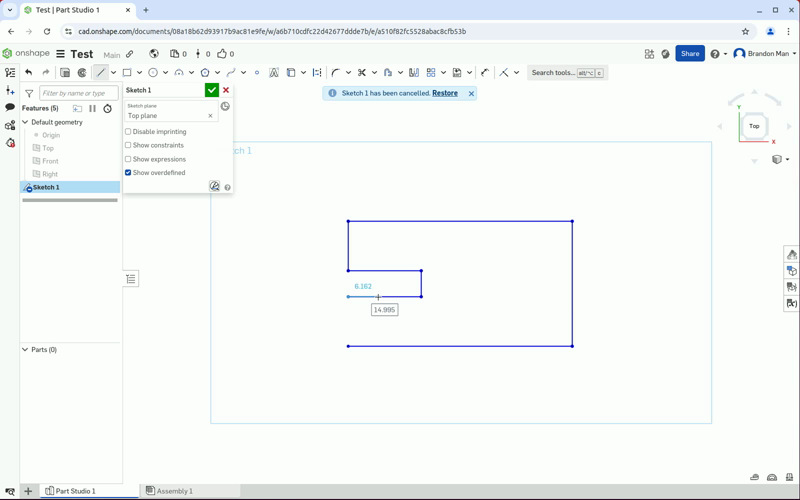
key_down(shift)
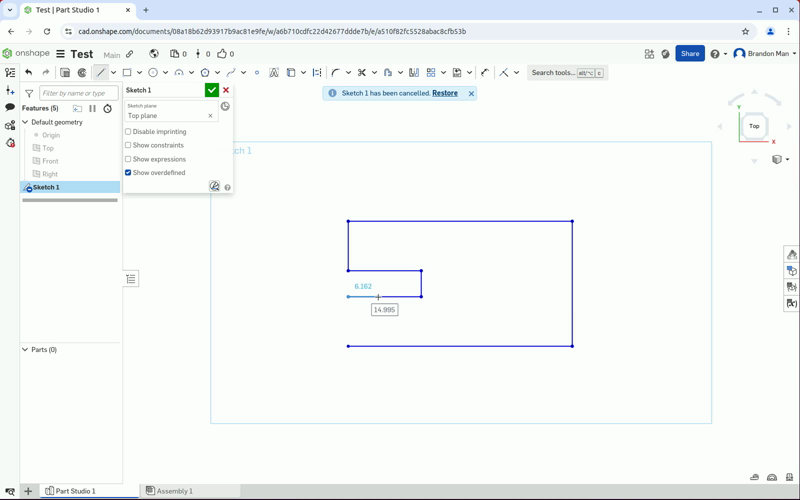
mouse_move(348, 346)
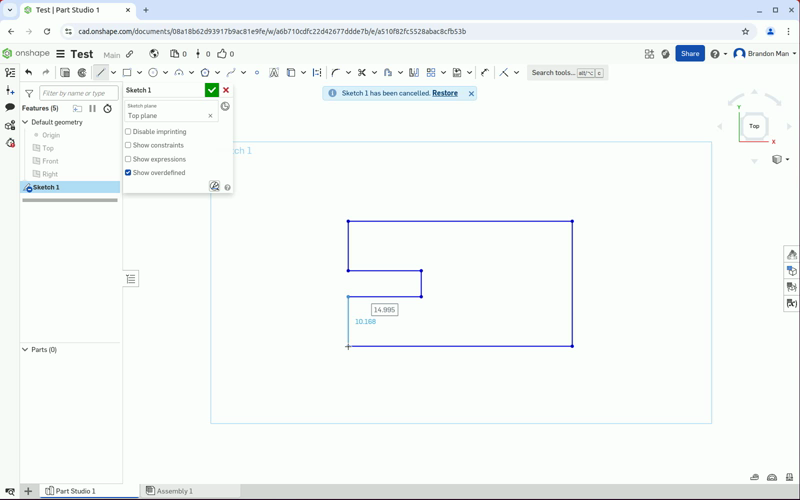
key_up(shift)
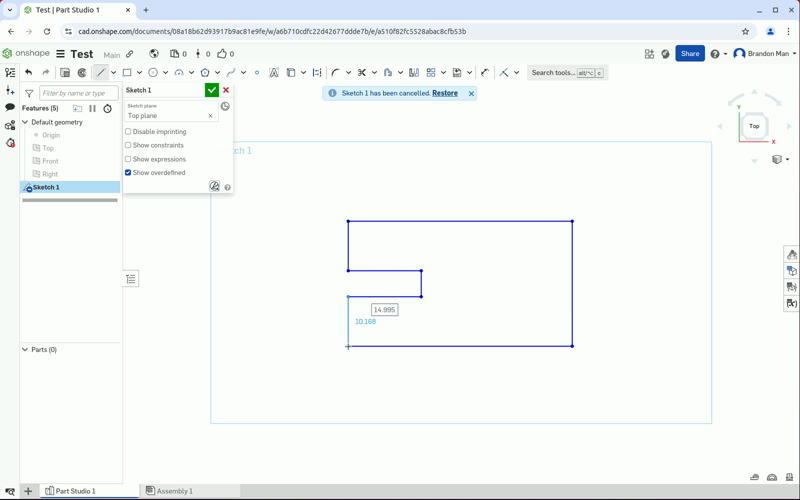
click(348, 346)
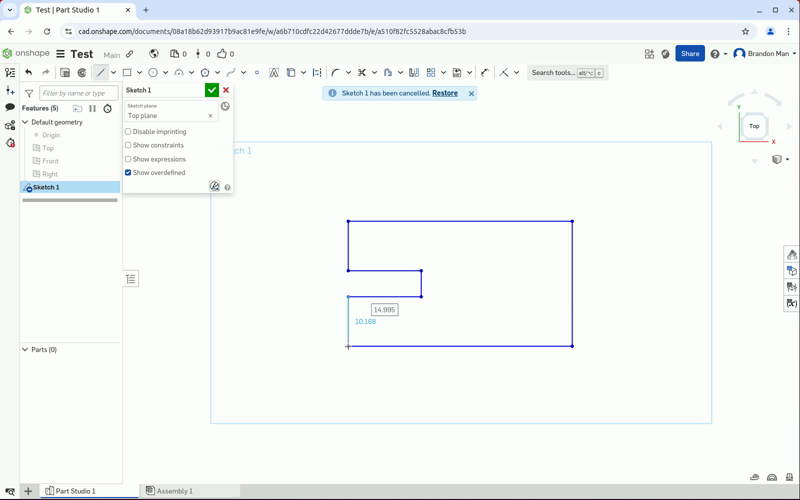
key(esc)
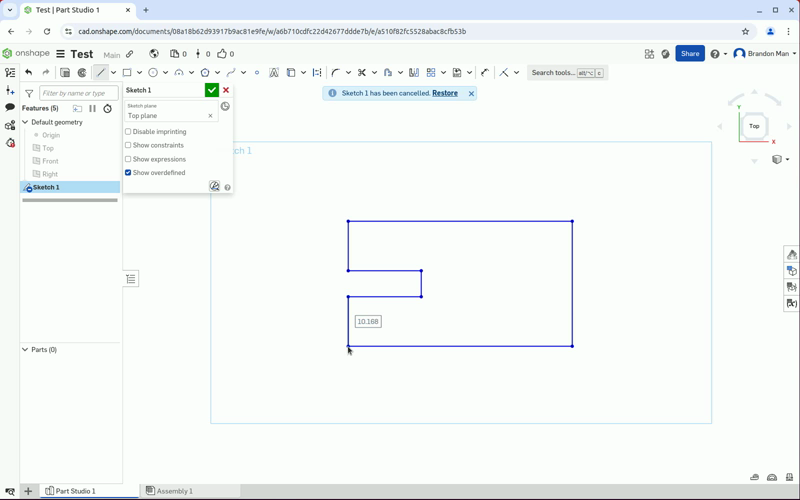
mouse_move(512, 269)
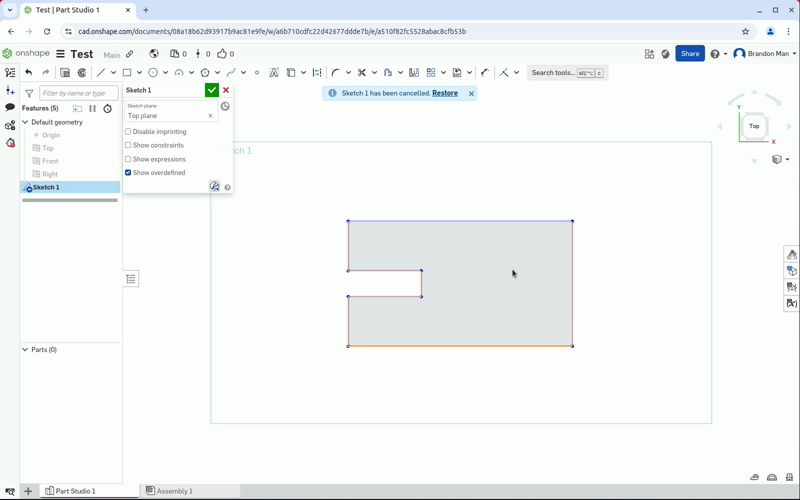
click(512, 269)
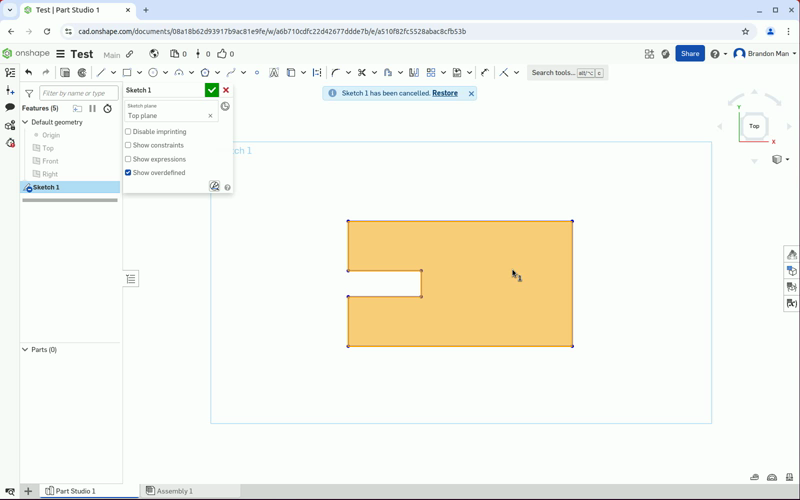
mouse_move(73, 352)
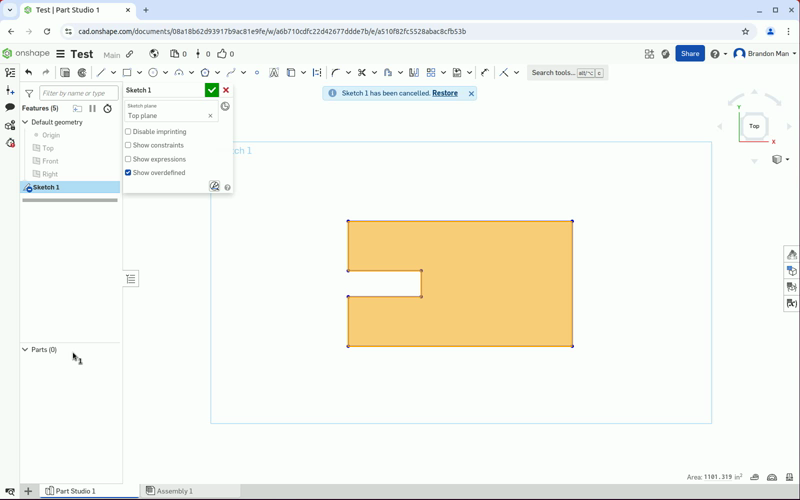
key(shift+y)
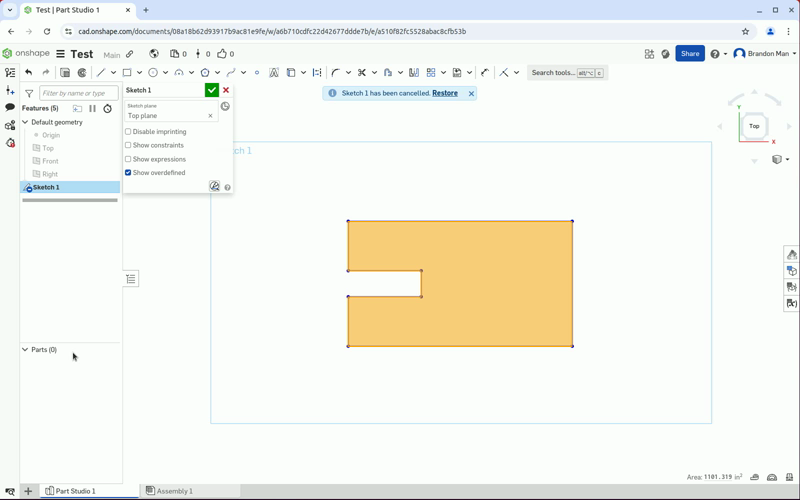
key(shift+e)
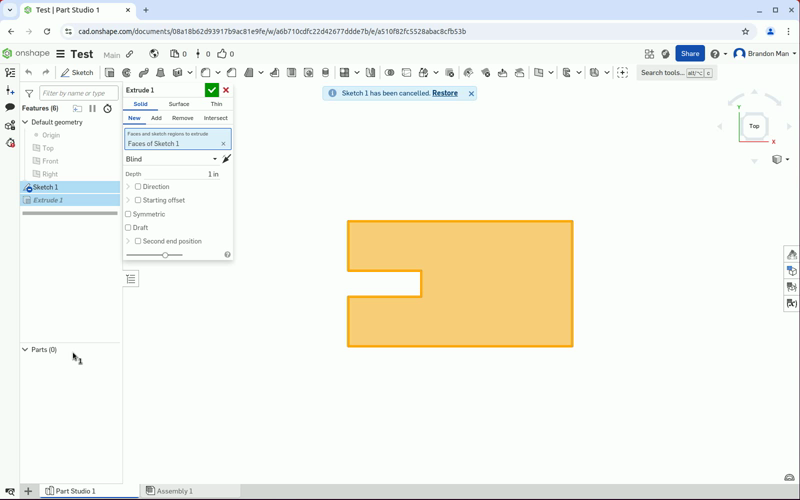
mouse_move(143, 106)
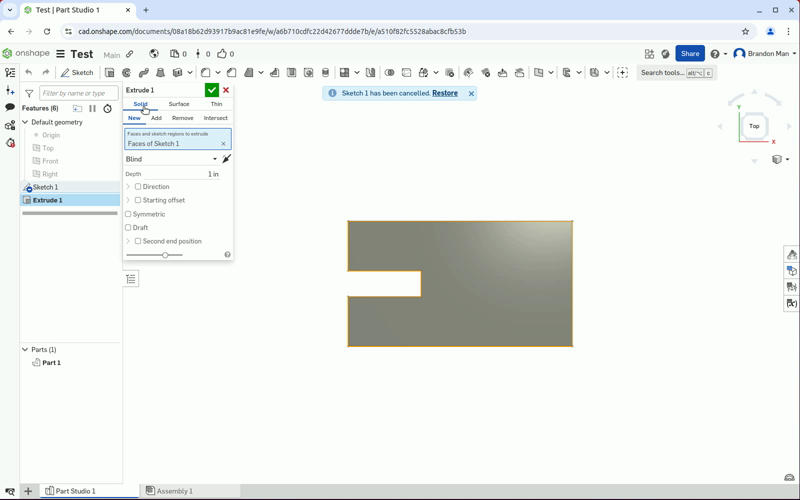
click(143, 106)
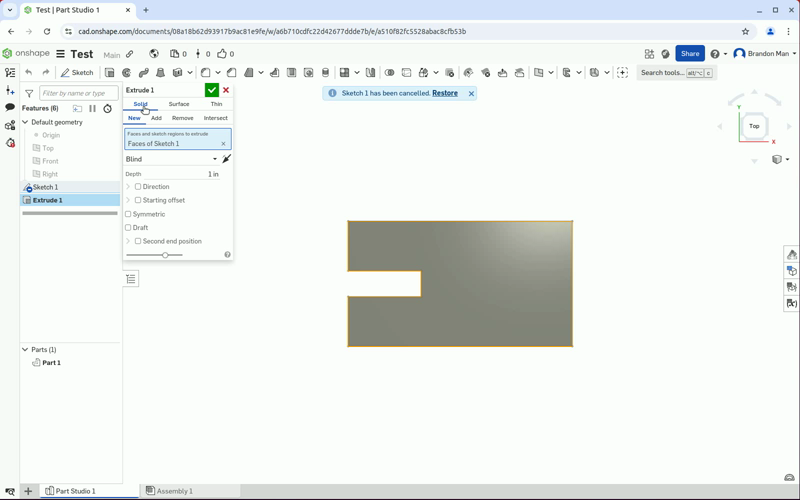
mouse_move(137, 120)
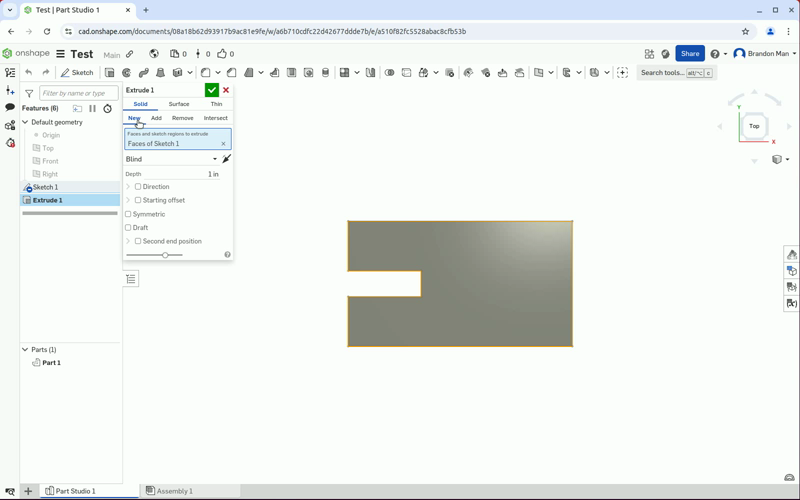
click(137, 120)
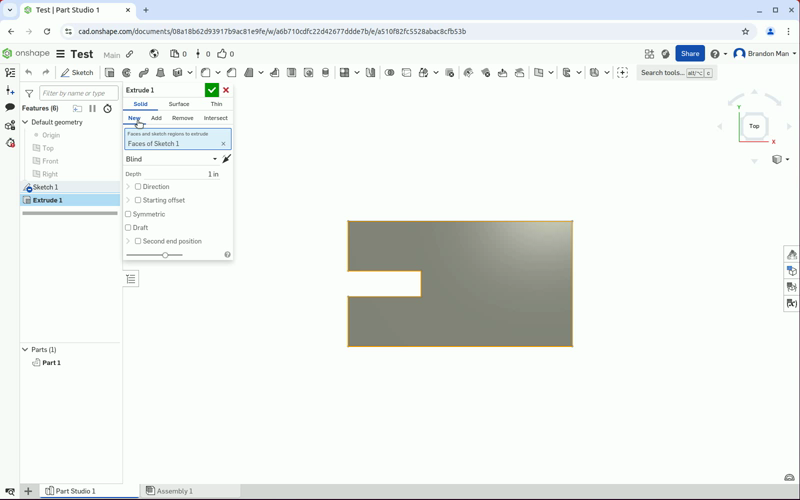
key(tab, 4)
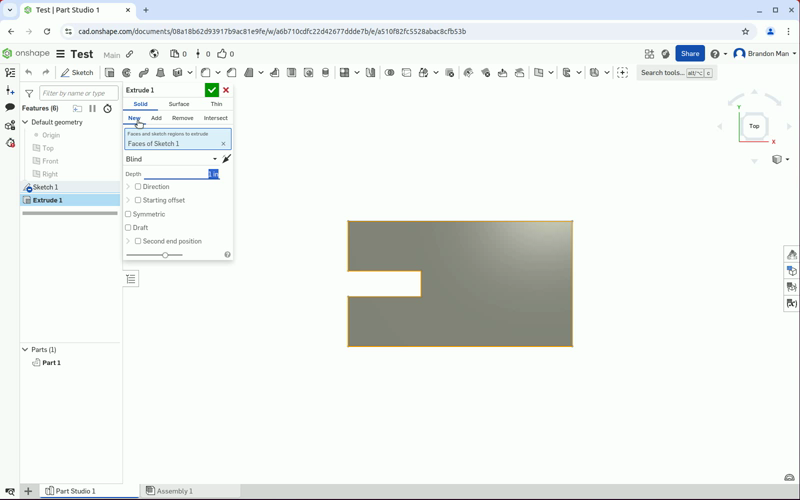
text(11.795)
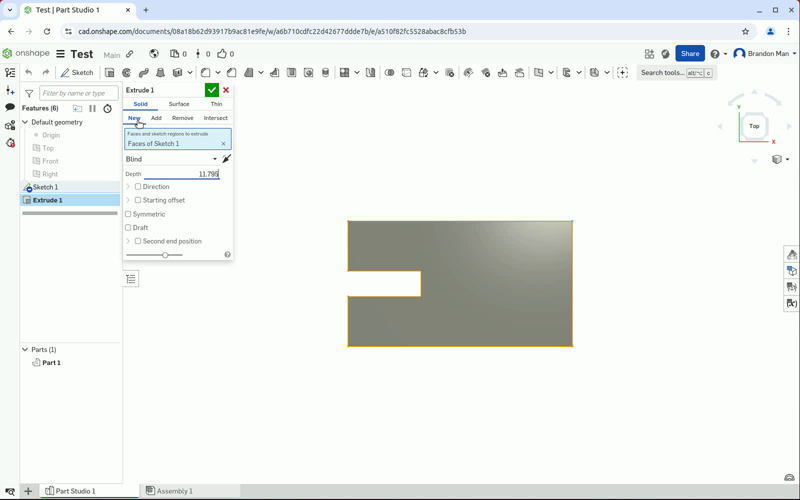
key(enter)
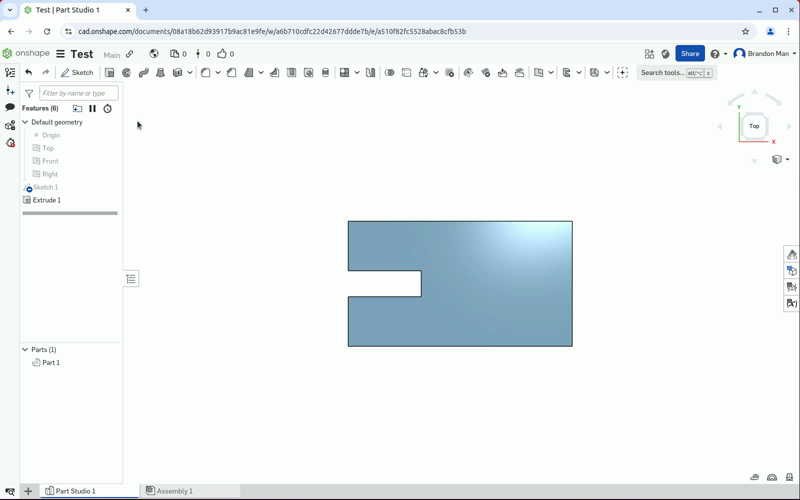
key(shift+h)
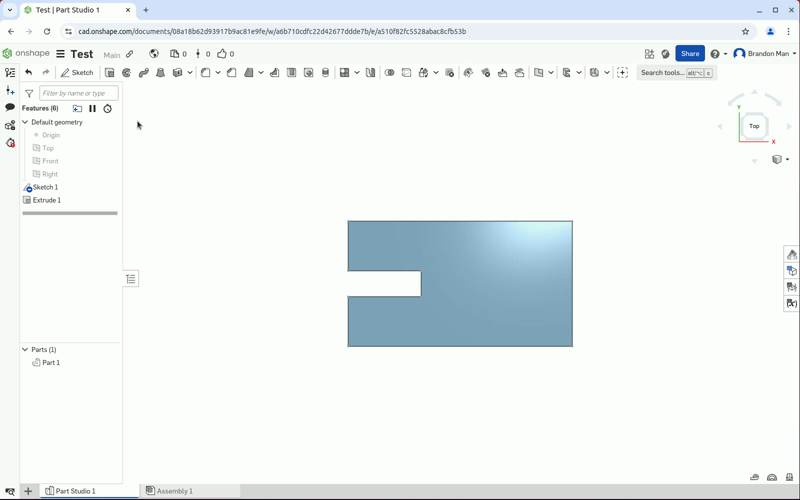
key(shift+h)
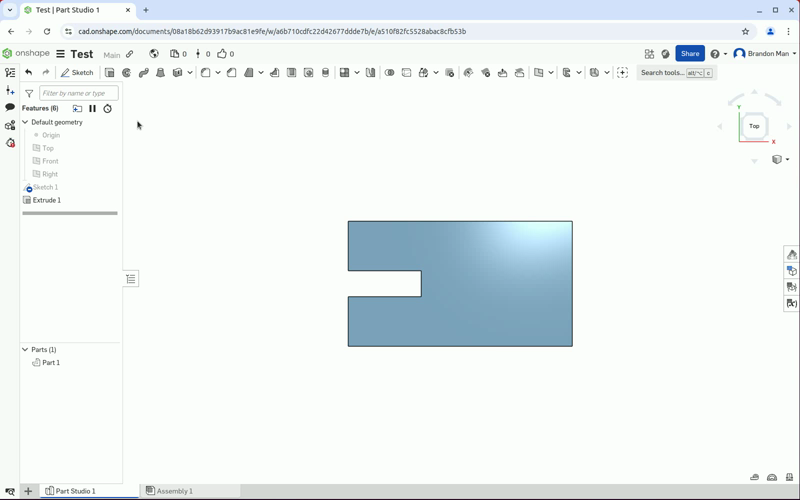
mouse_move(73, 189)
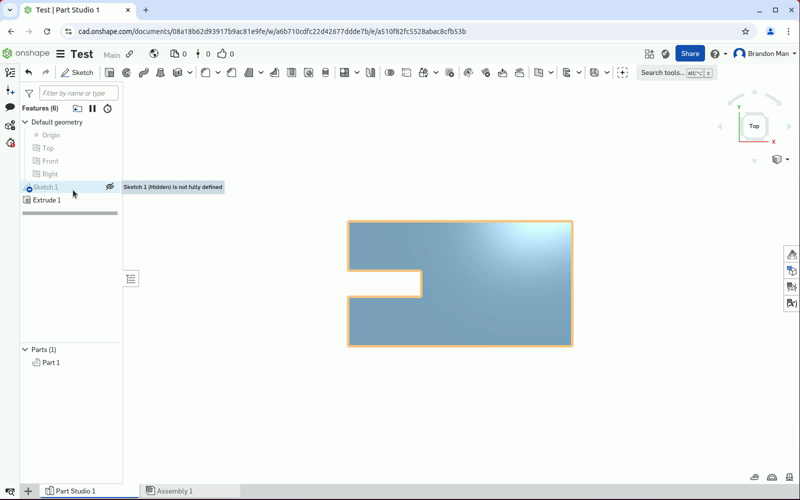
click(73, 189)
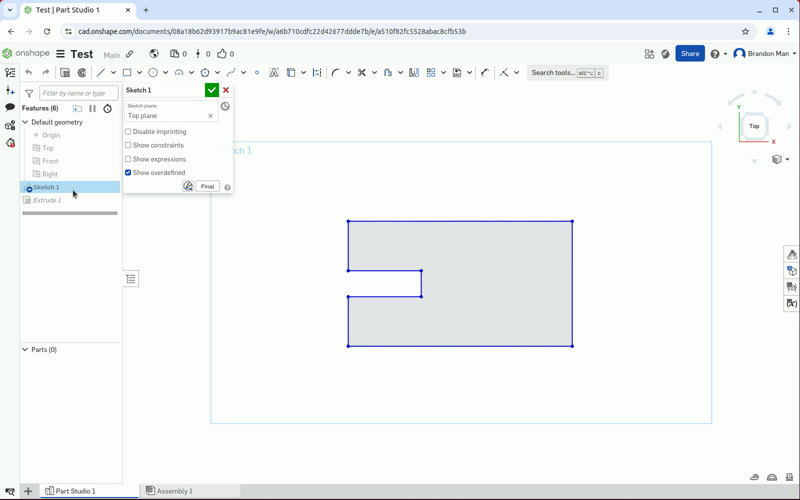
mouse_move(229, 92)
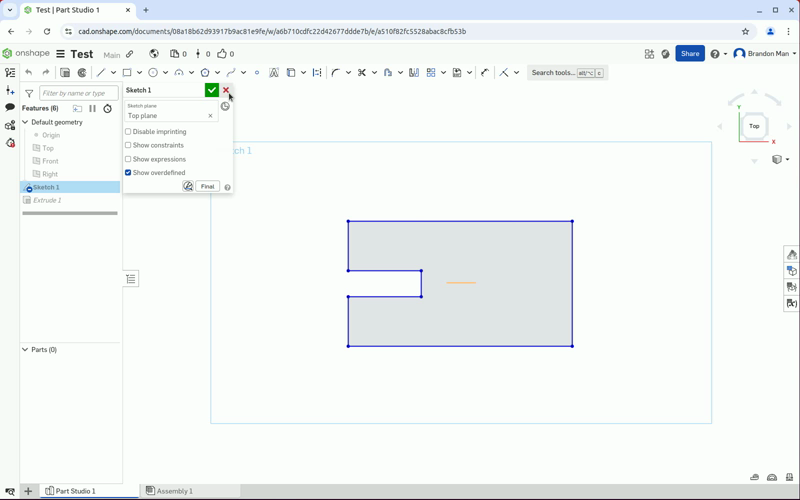
click(229, 92)
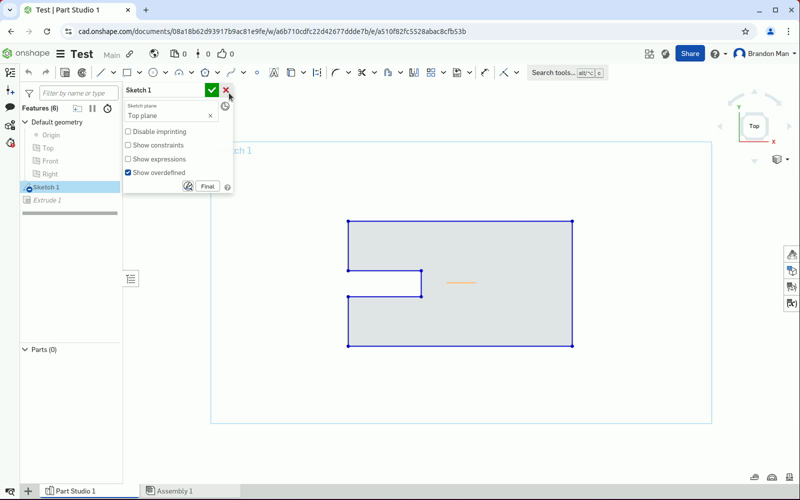
key(shift+s)
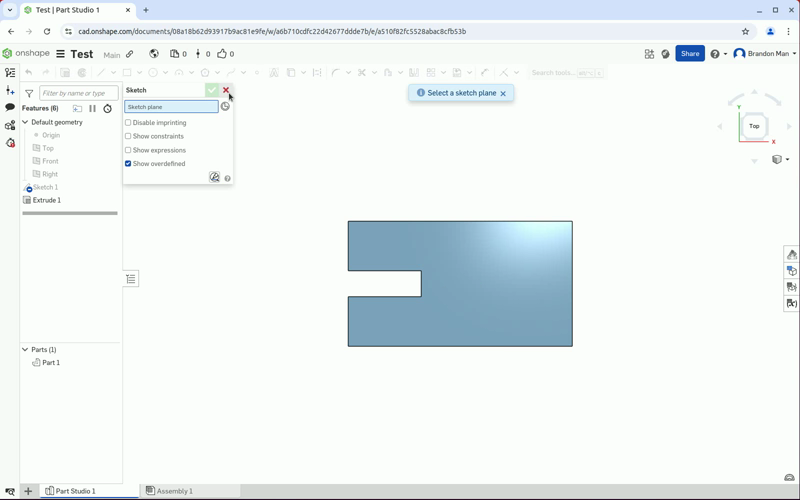
mouse_move(73, 150)
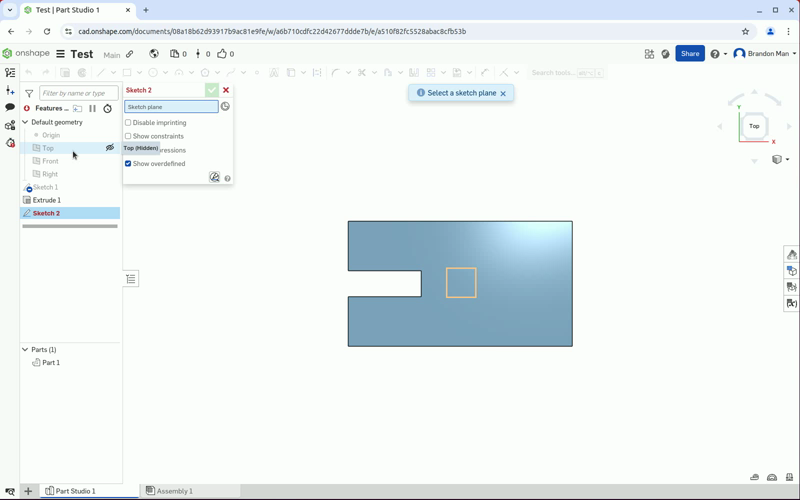
click(73, 150)
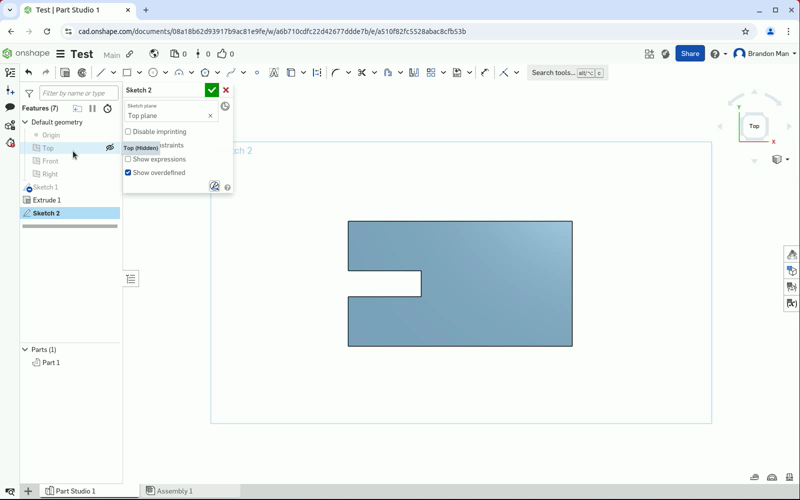
mouse_move(73, 352)
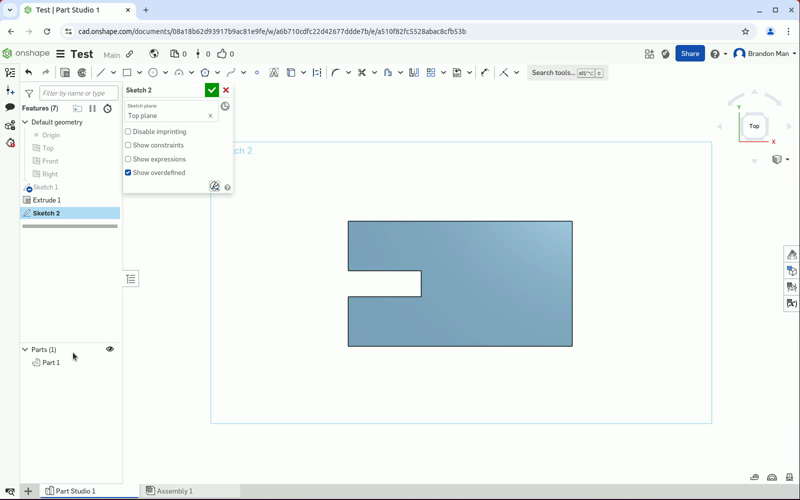
key(y)
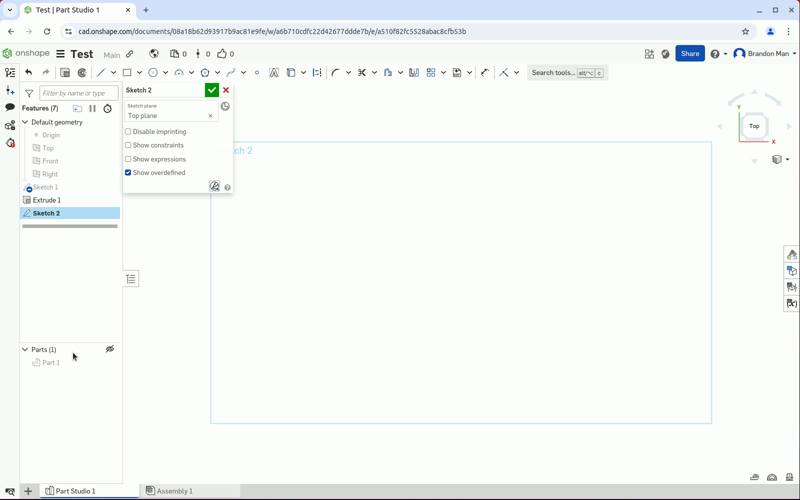
key(l)
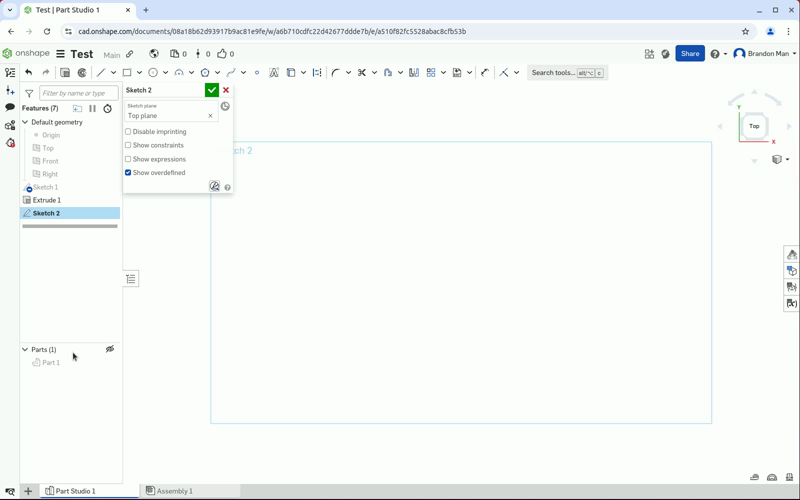
key_down(shift)
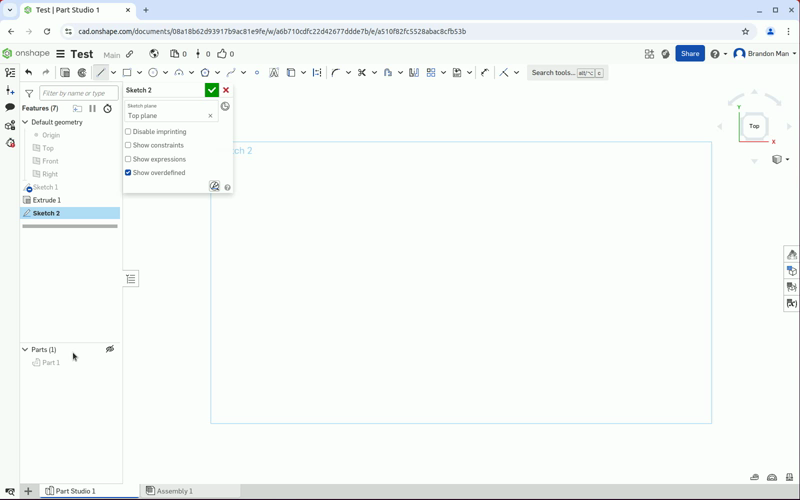
mouse_move(348, 297)
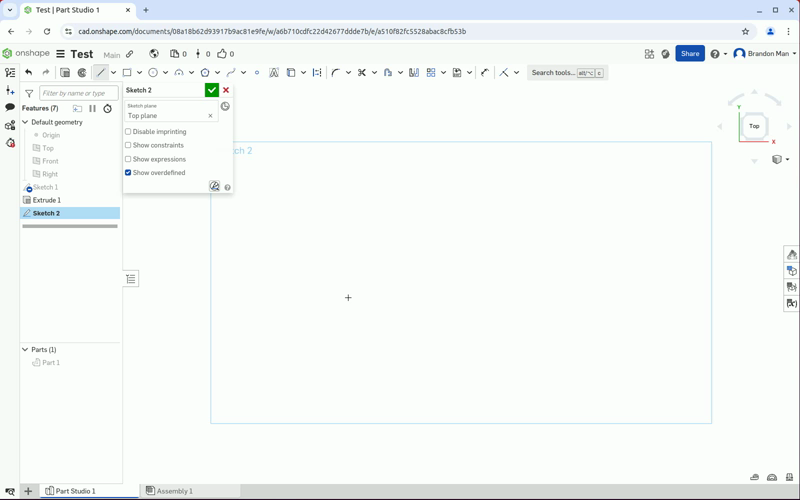
click(348, 297)
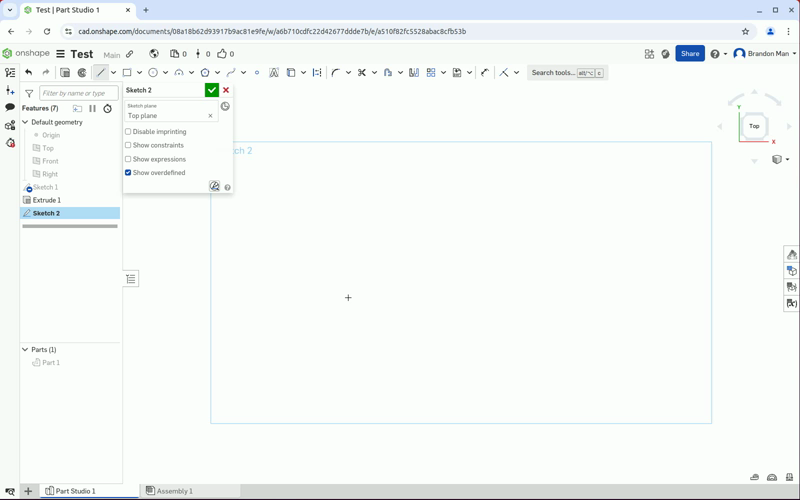
key_up(shift)
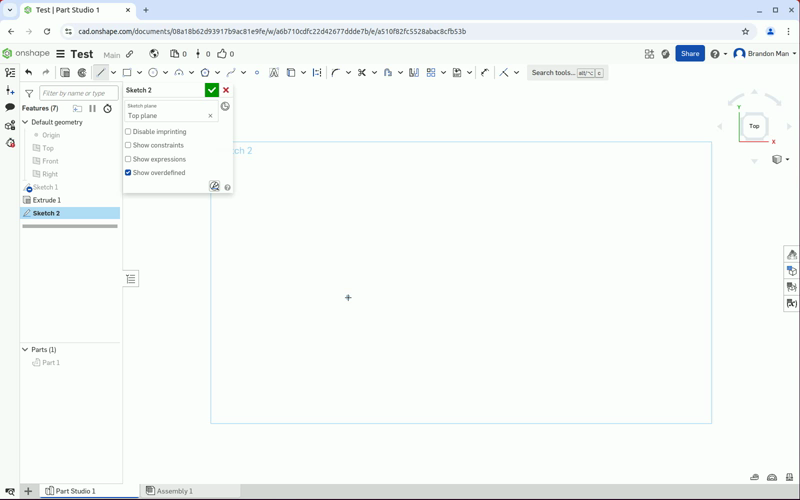
key_down(shift)
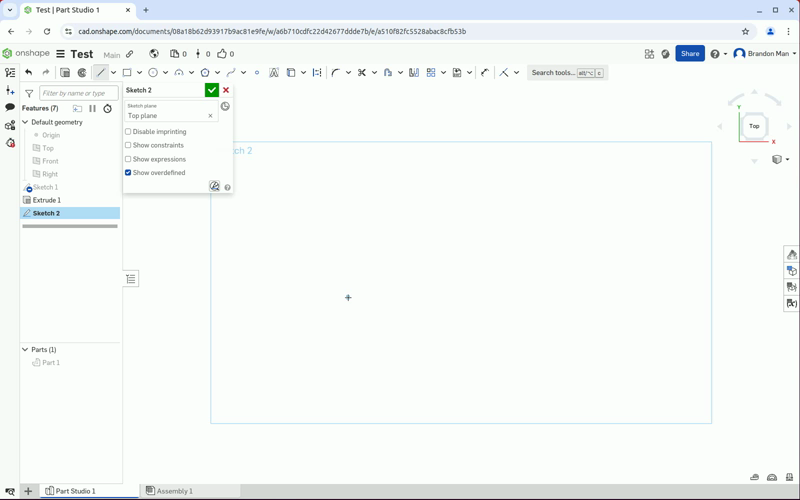
mouse_move(421, 297)
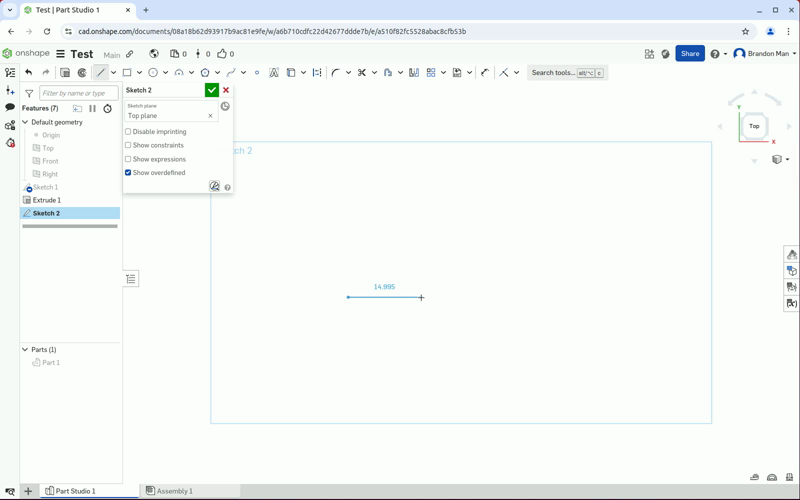
click(421, 297)
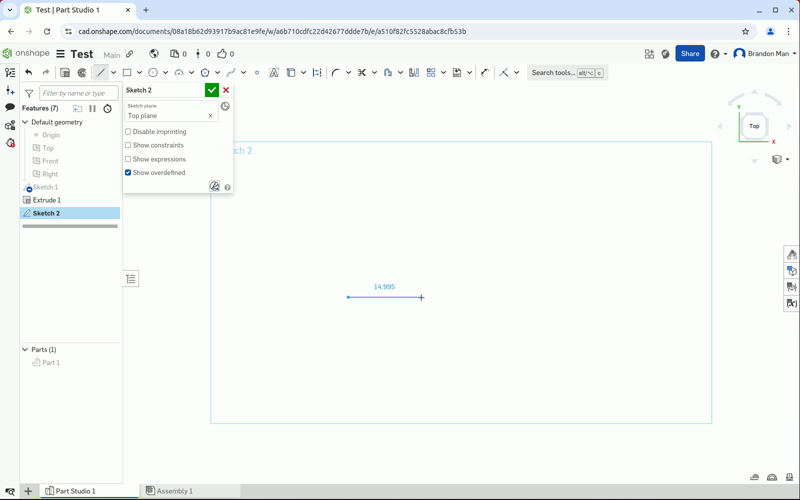
key_up(shift)
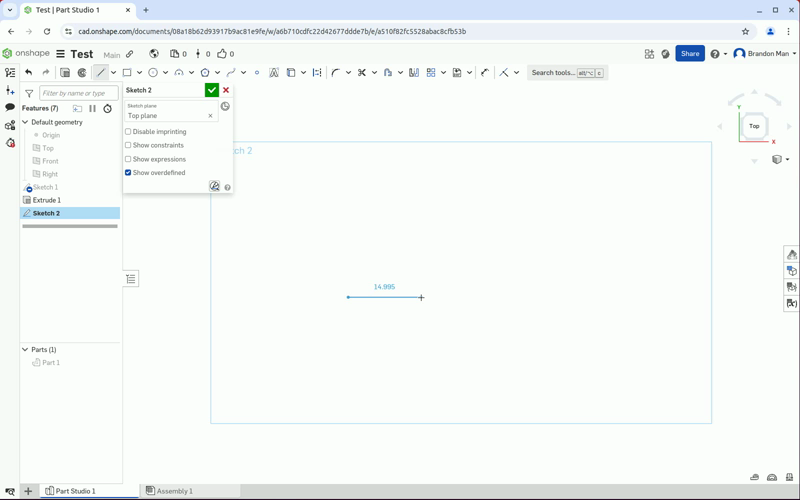
key_down(shift)
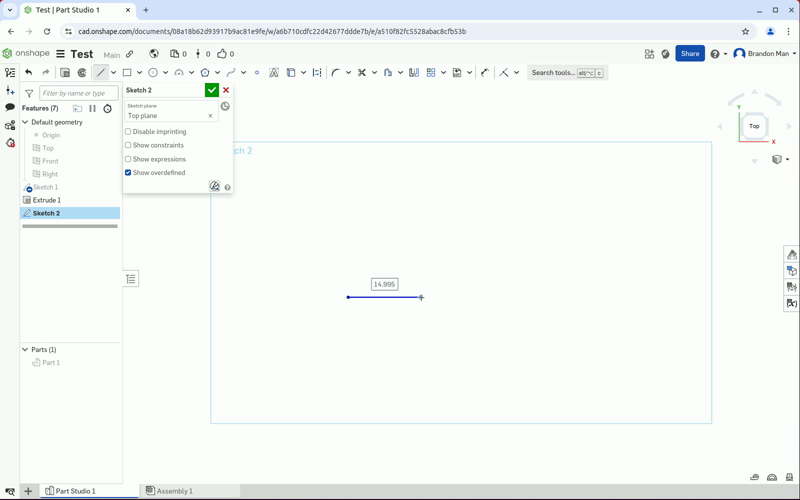
mouse_move(451, 297)
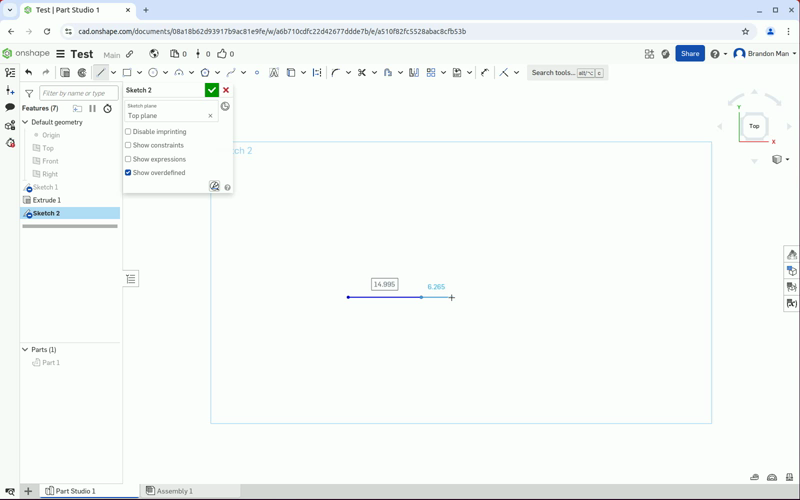
mouse_move(421, 269)
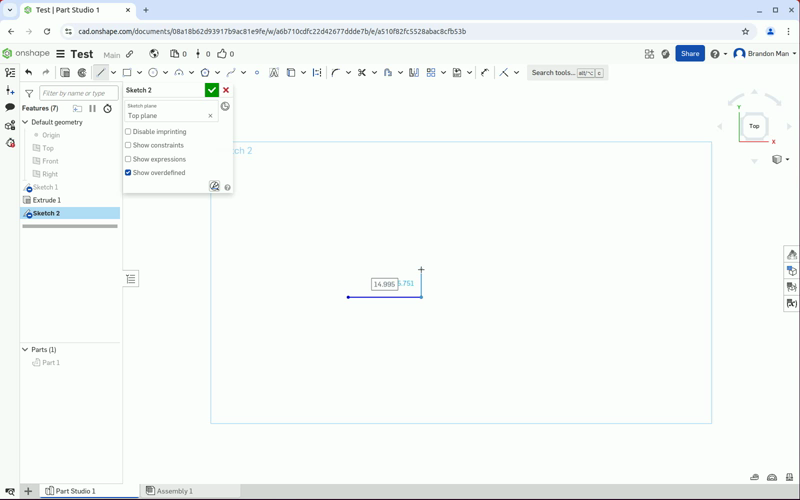
click(421, 269)
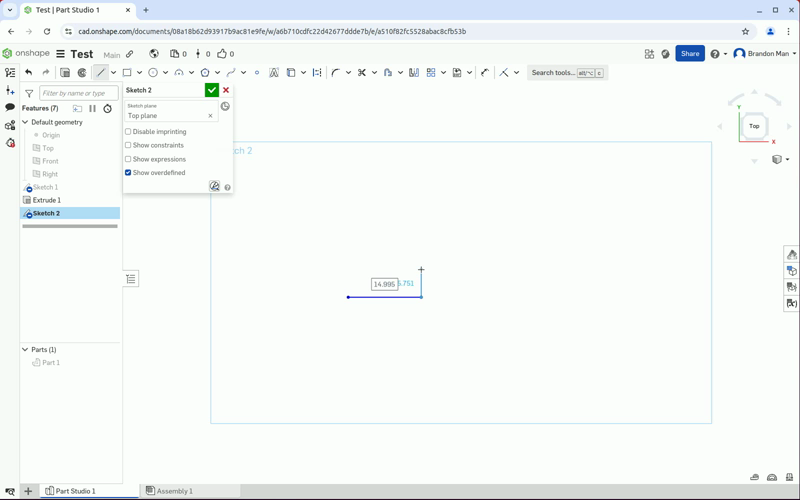
key_up(shift)
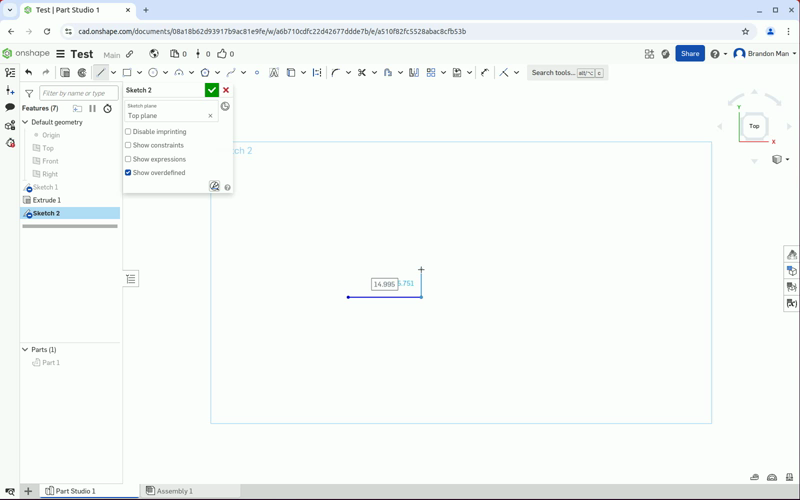
key_down(shift)
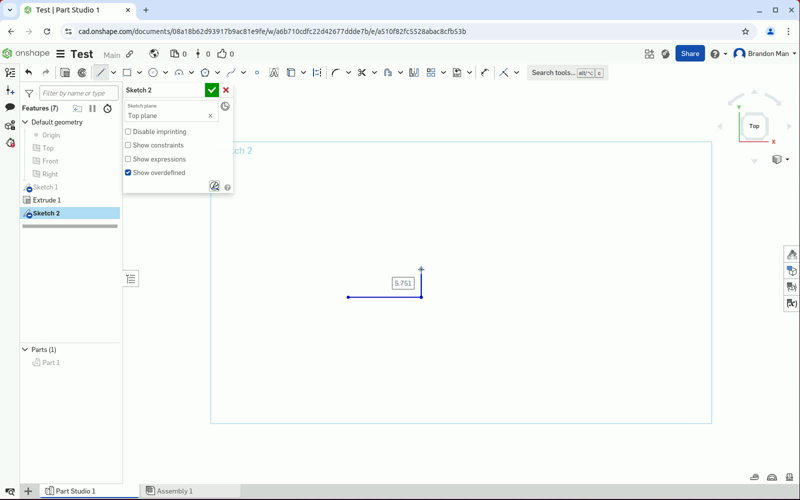
mouse_move(348, 269)
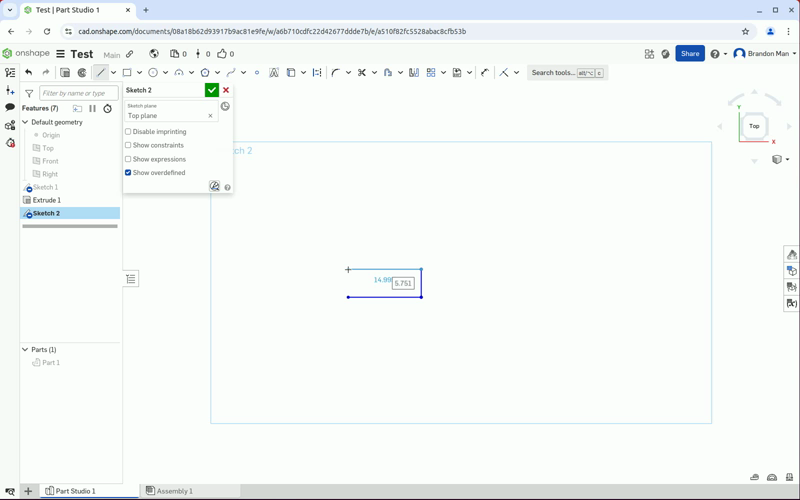
click(348, 269)
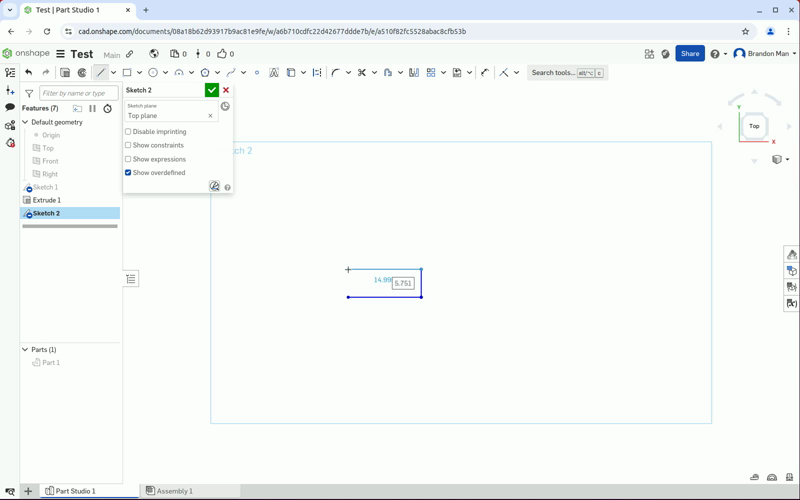
key_up(shift)
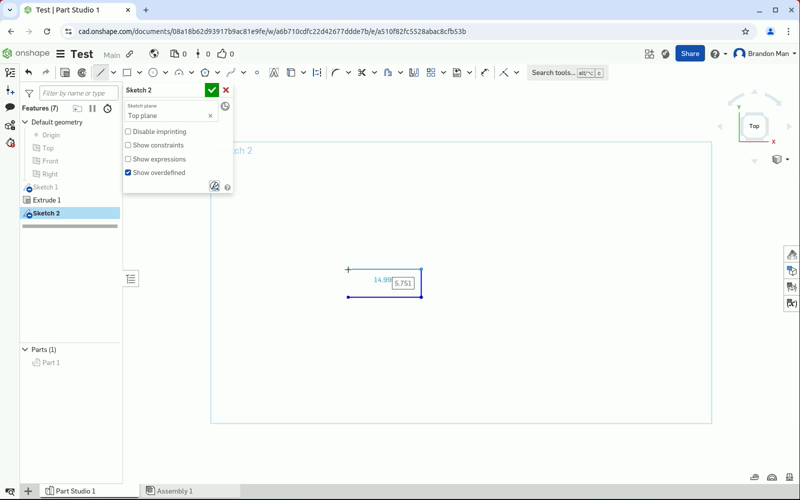
mouse_move(378, 269)
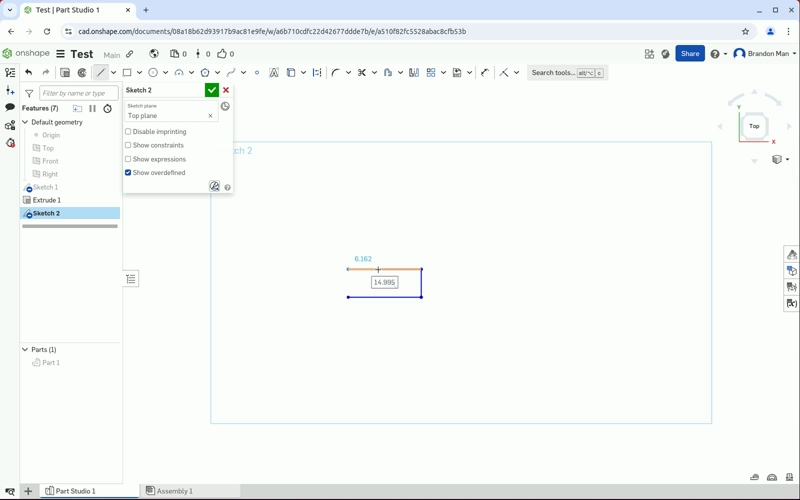
key_down(shift)
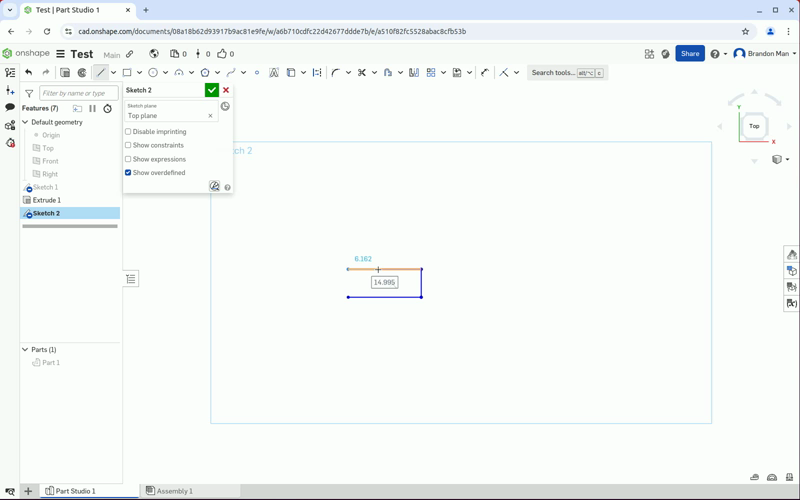
mouse_move(348, 297)
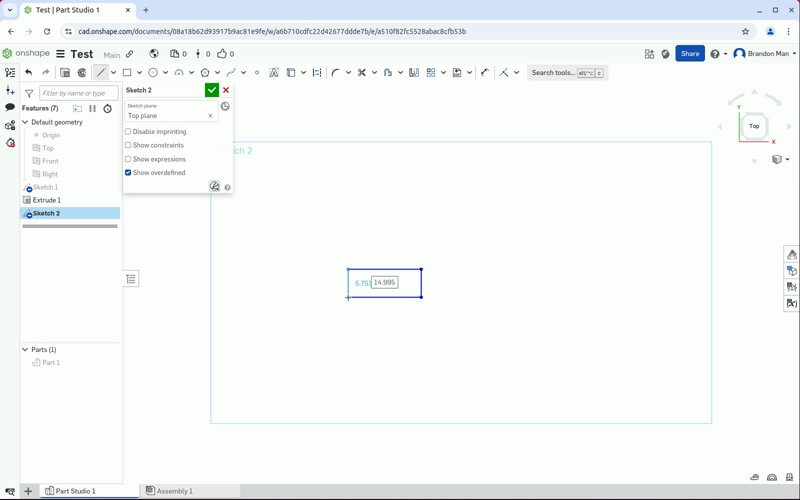
key_up(shift)
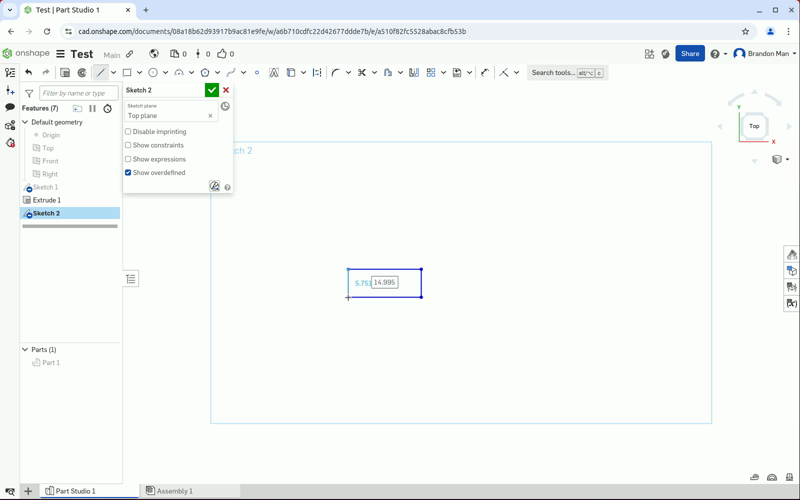
click(348, 297)
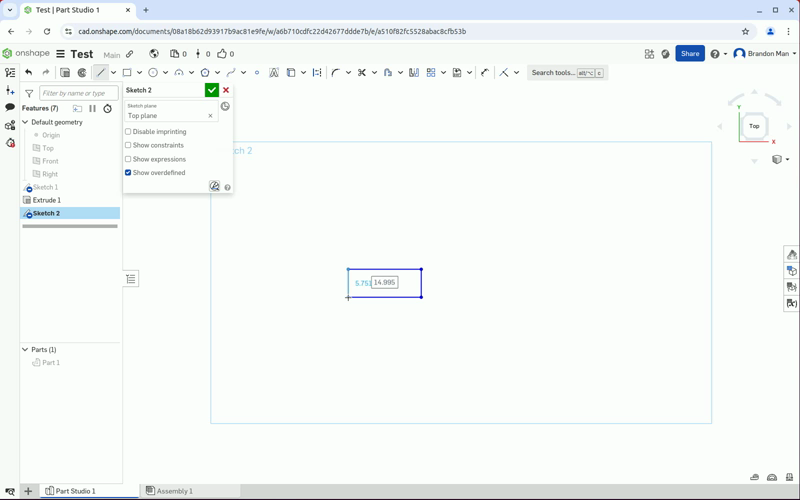
key(esc)
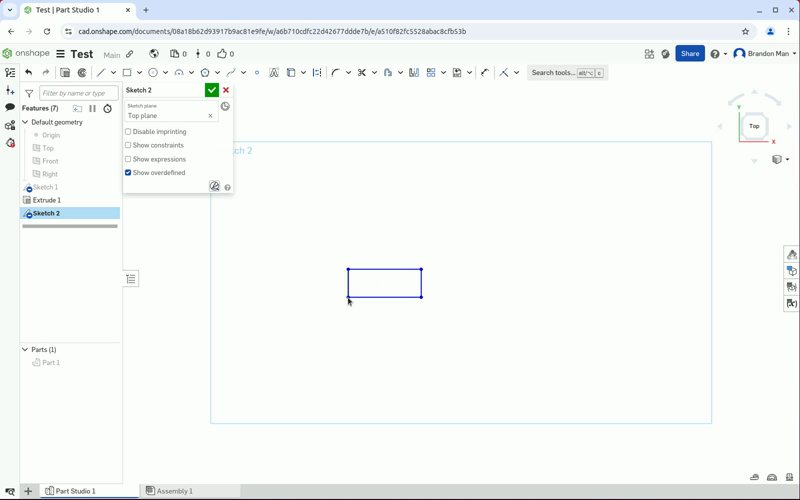
mouse_move(352, 288)
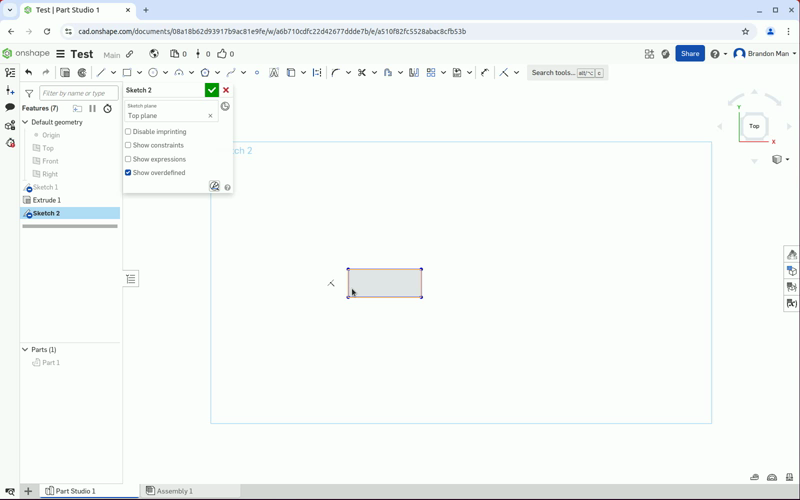
click(352, 288)
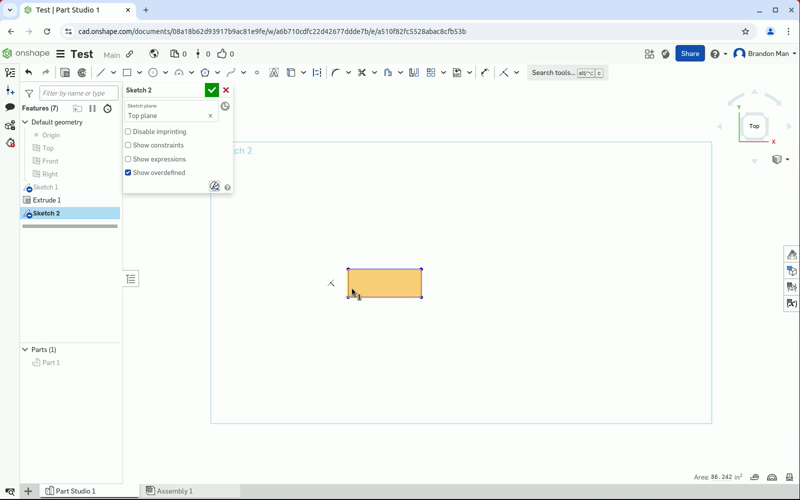
mouse_move(73, 352)
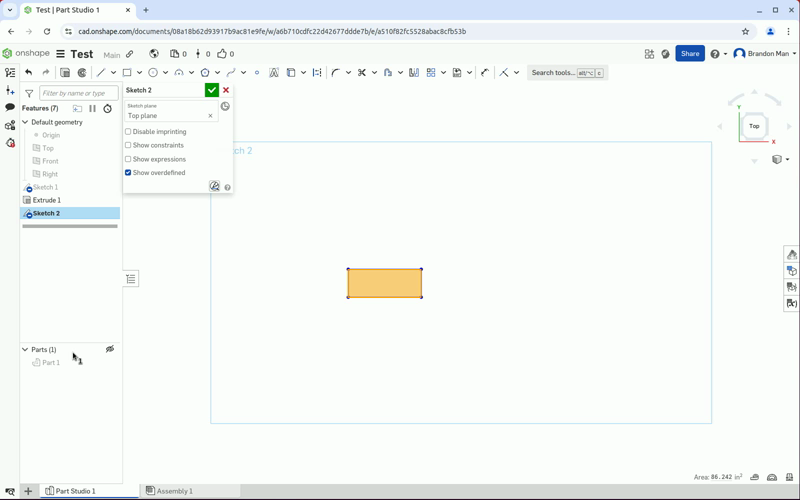
key(shift+y)
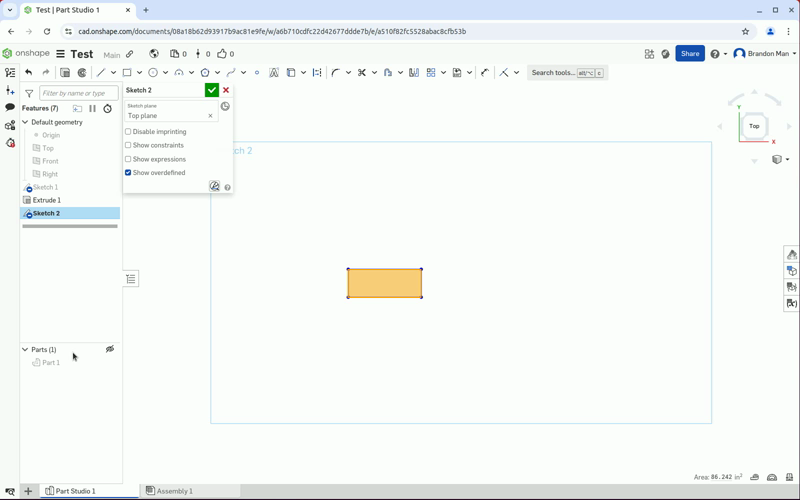
key(shift+e)
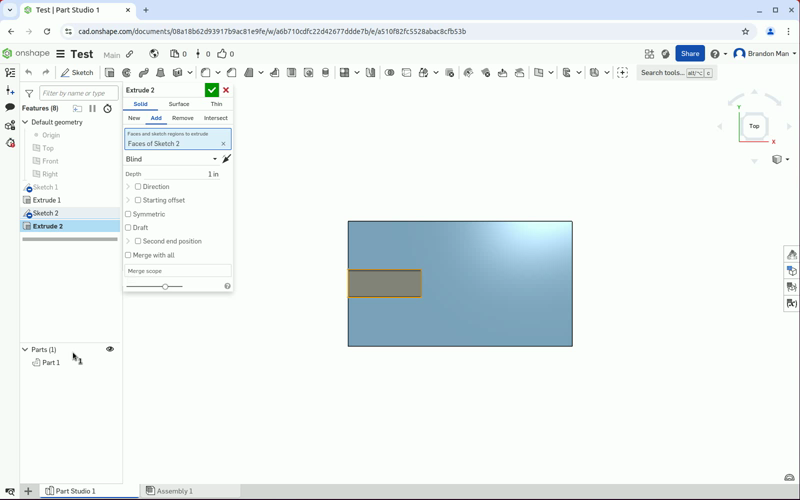
mouse_move(143, 106)
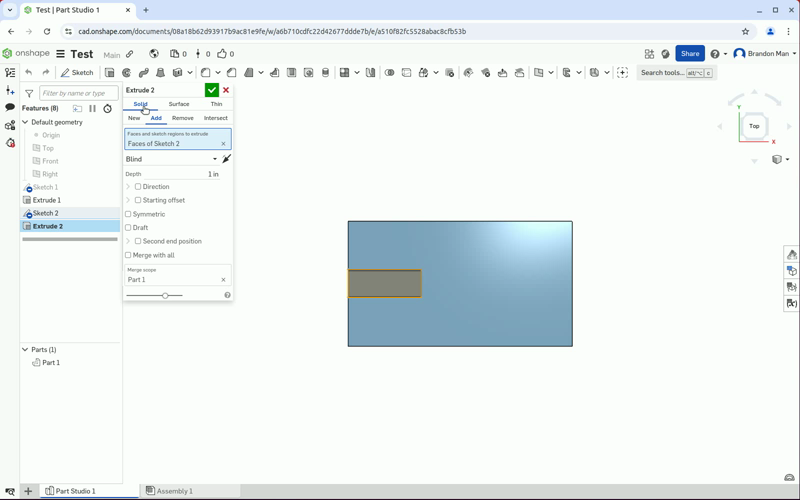
click(143, 106)
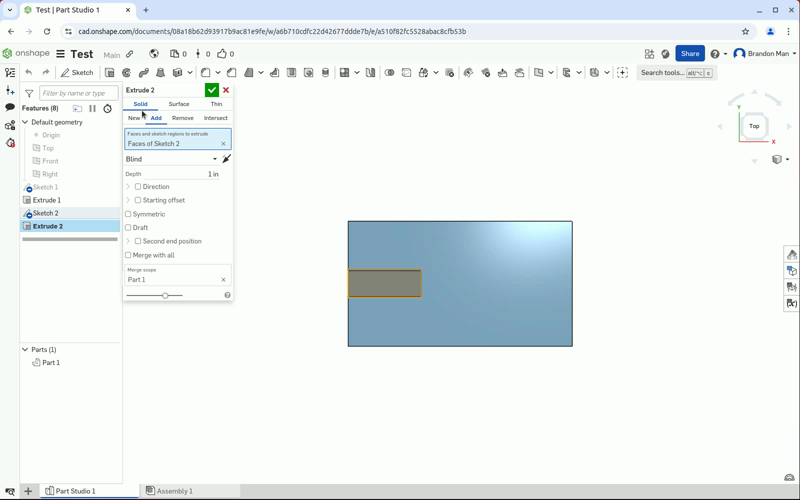
mouse_move(137, 120)
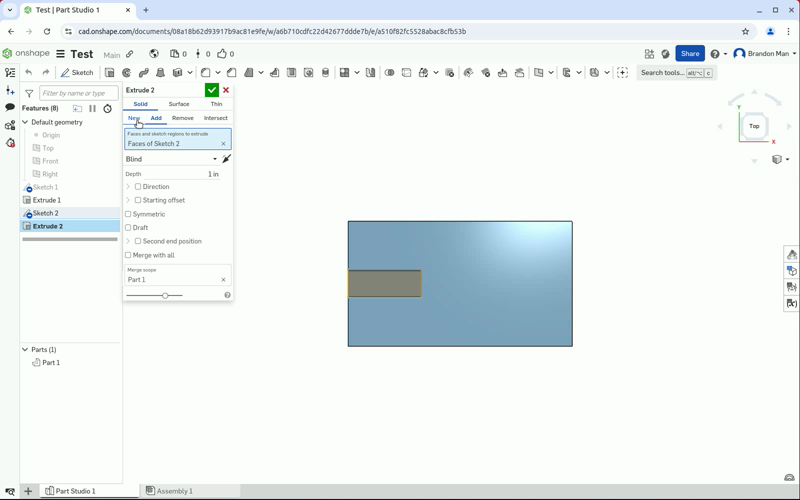
click(137, 120)
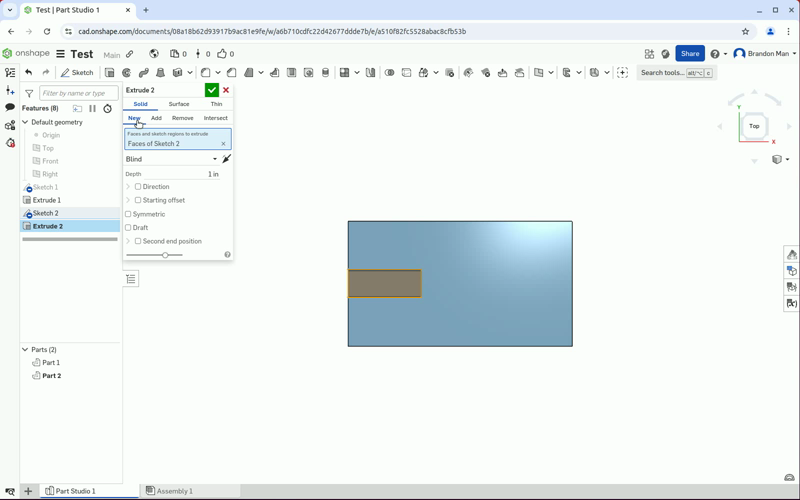
key(tab, 4)
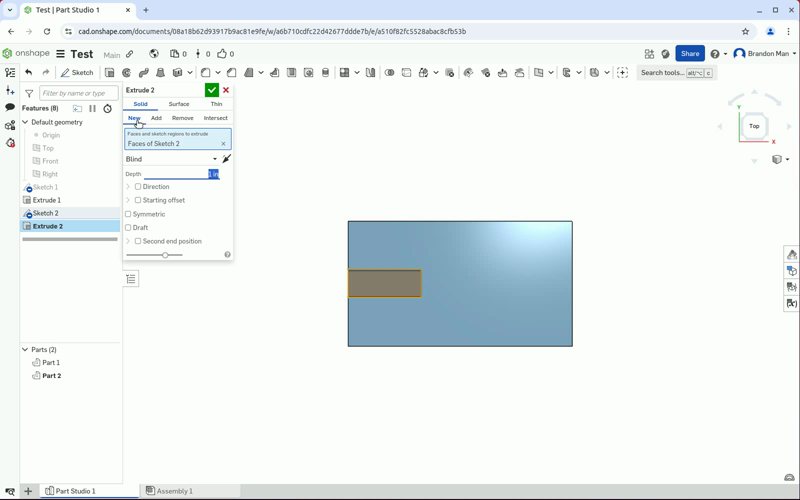
text(11.795)
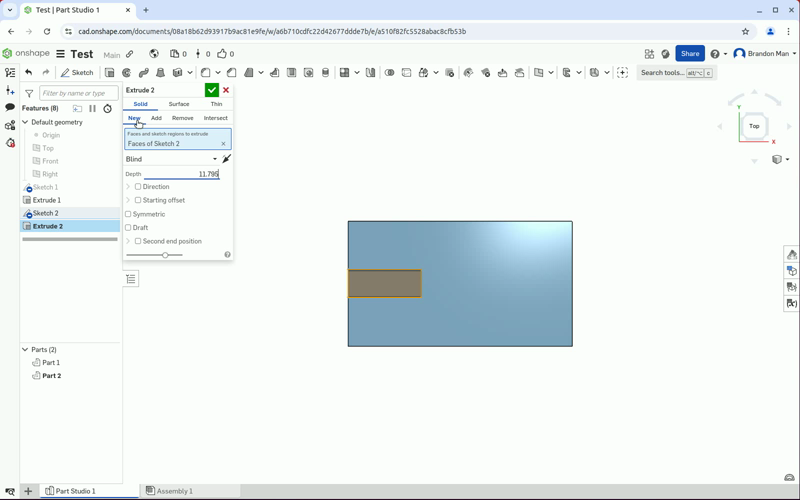
key(enter)
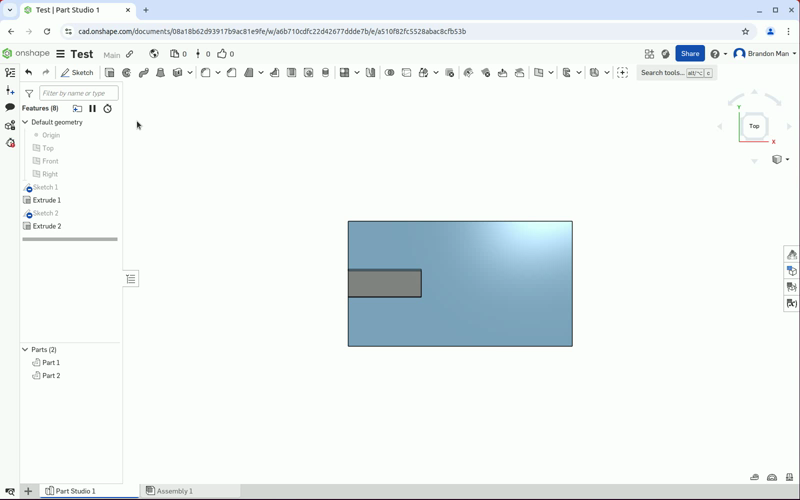
key(shift+h)
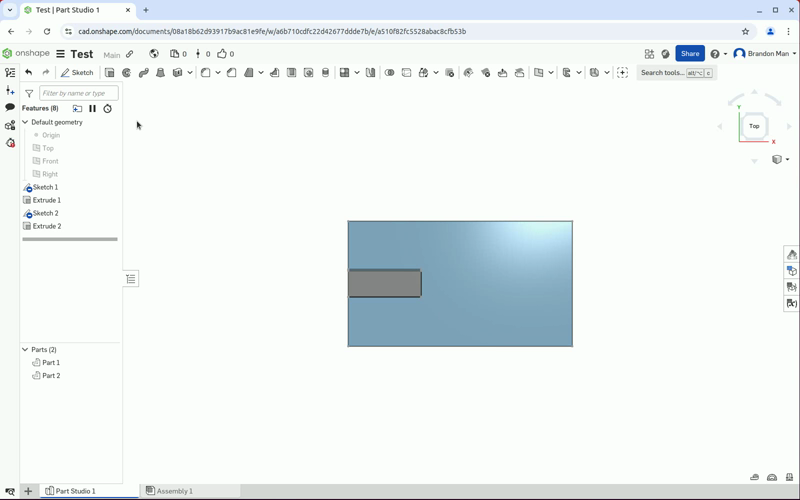
key(shift+h)
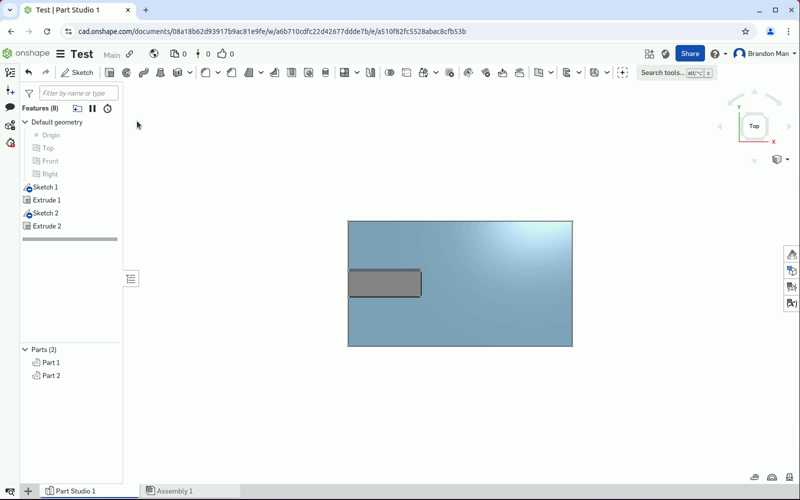
key(shift+7)
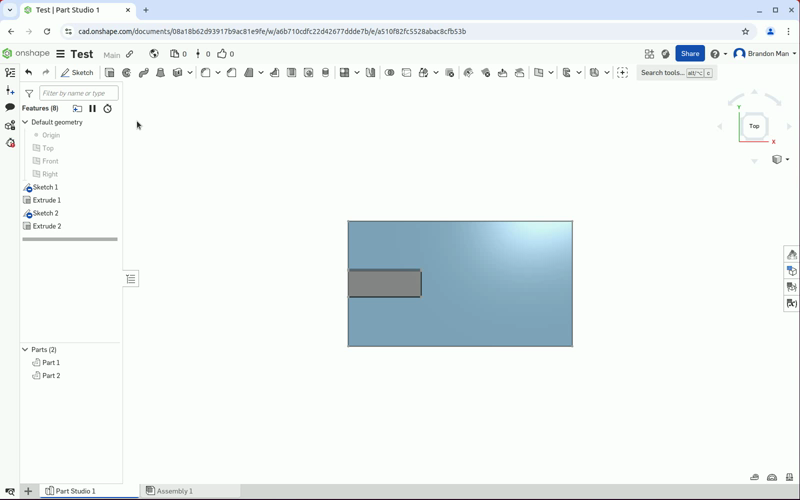
key(up, 3)
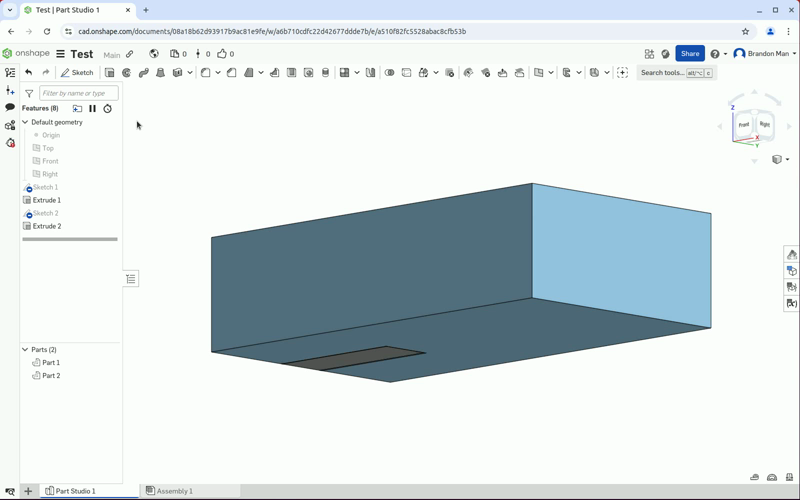
key(left, 3)
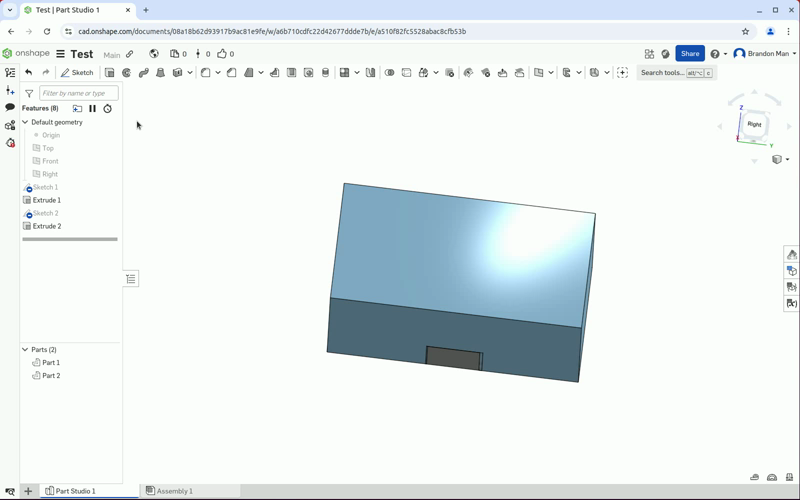
key(right, 3)
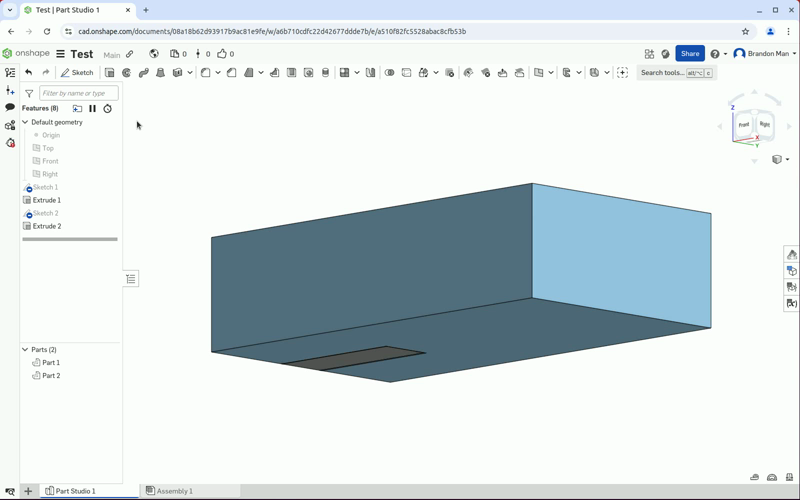
key(down, 3)
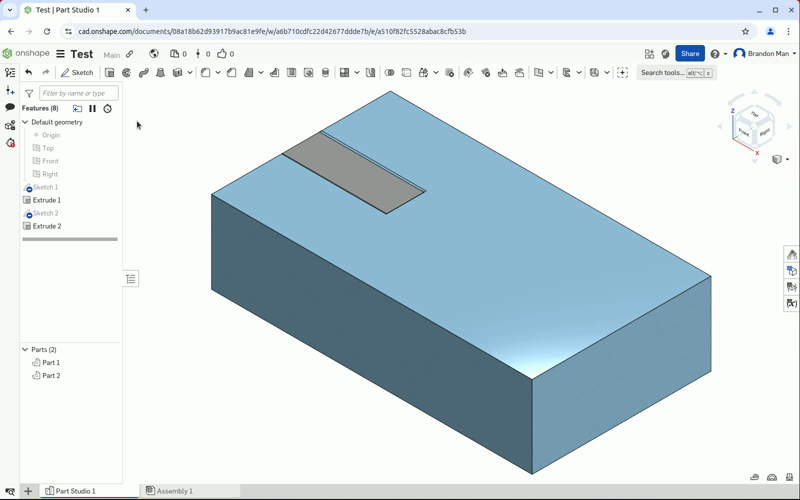
mouse_move(73, 189)
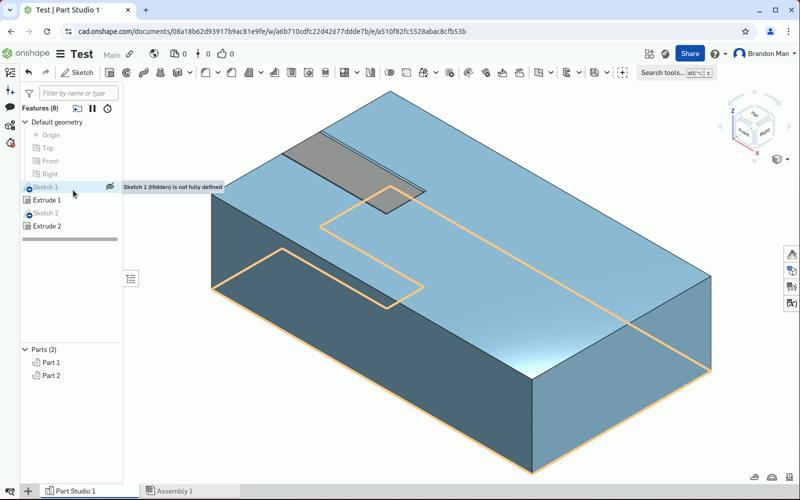
click(73, 189)